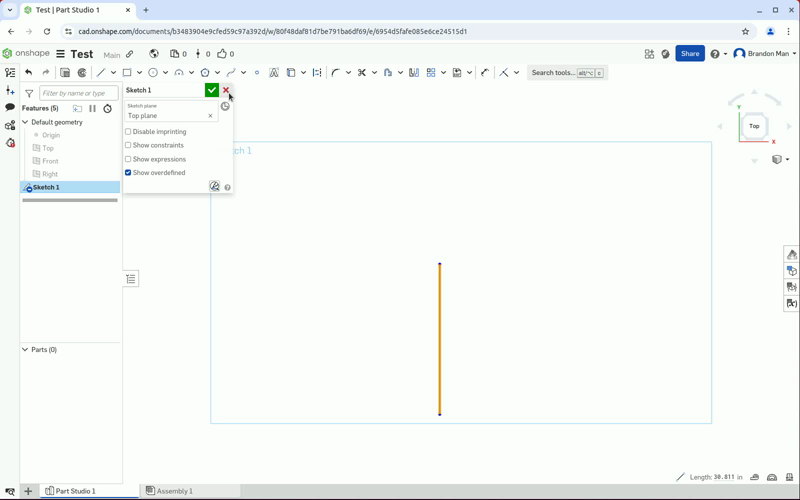
key(shift+h)
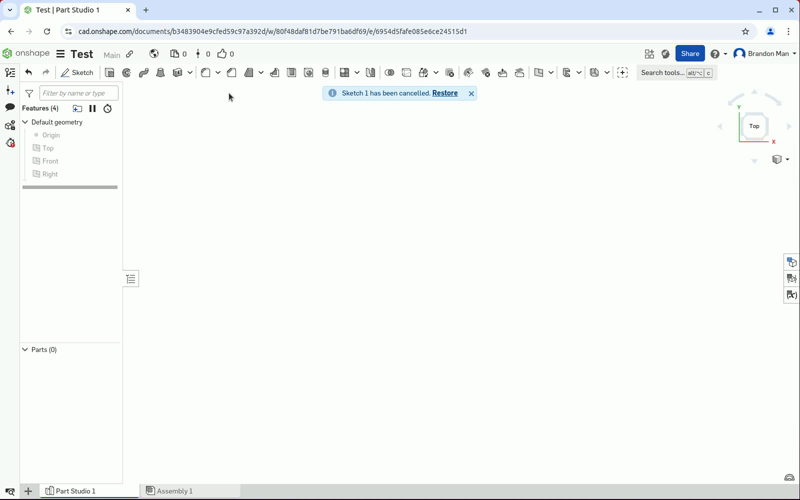
mouse_move(73, 352)
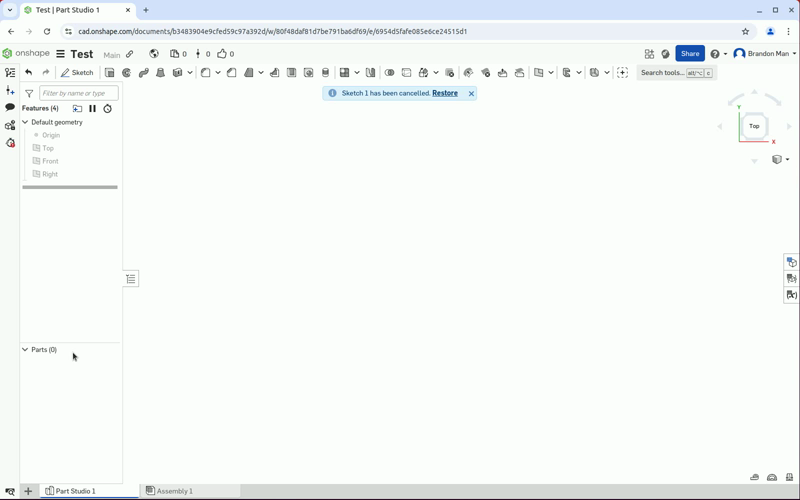
key(y)
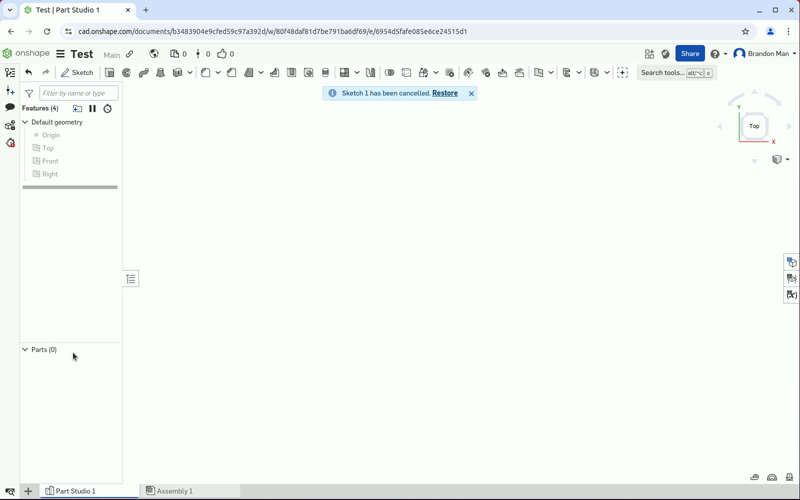
key(shift+p)
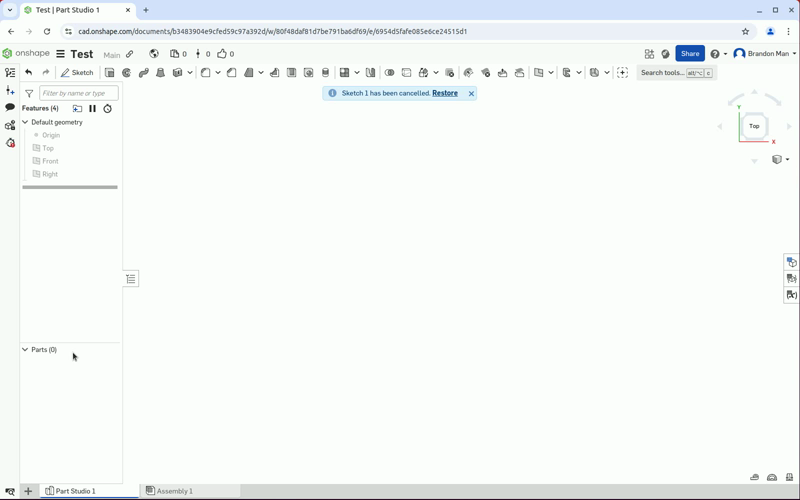
key(space)
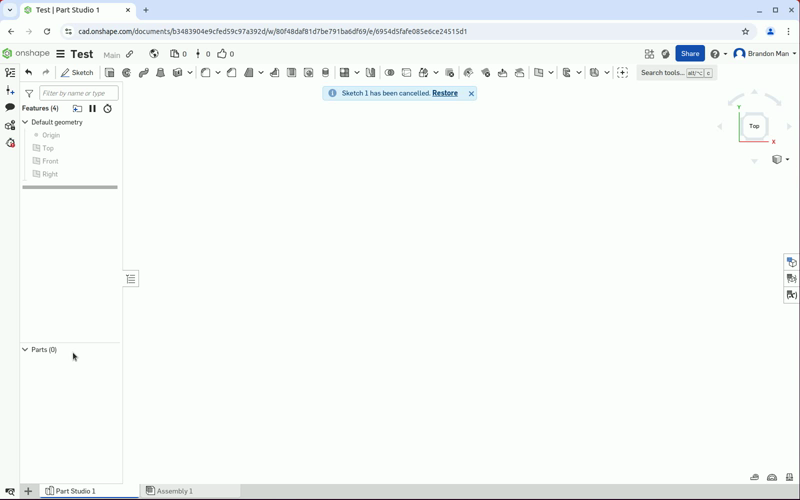
key_down(shift)
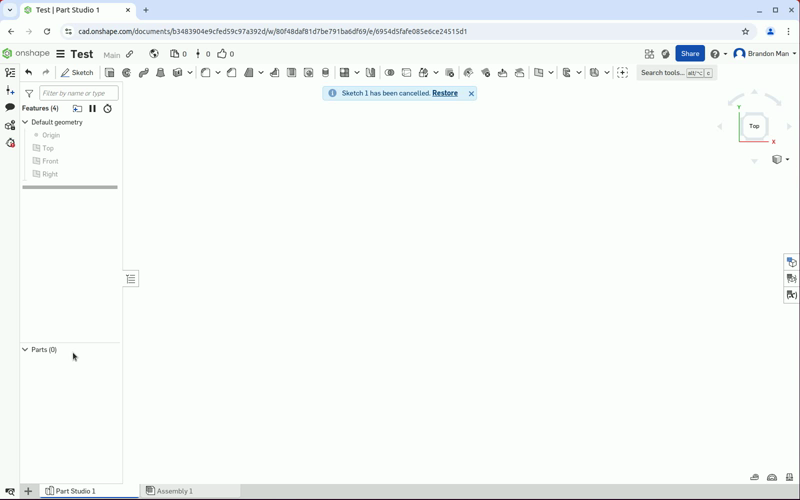
key(up)
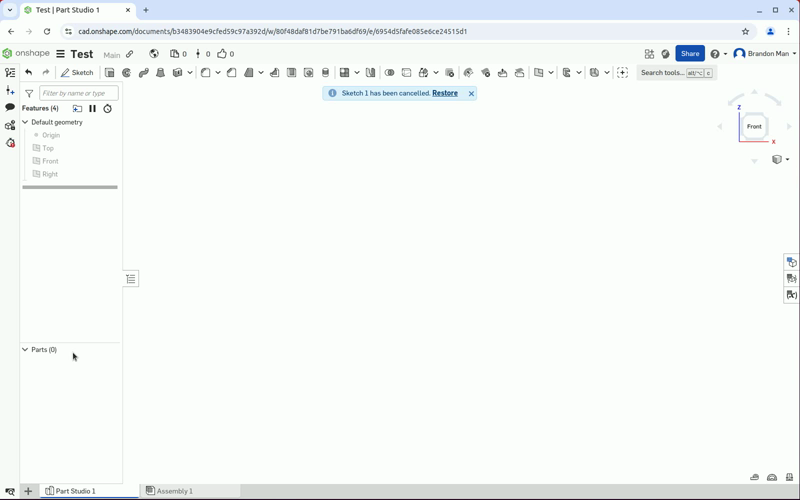
key_up(shift)
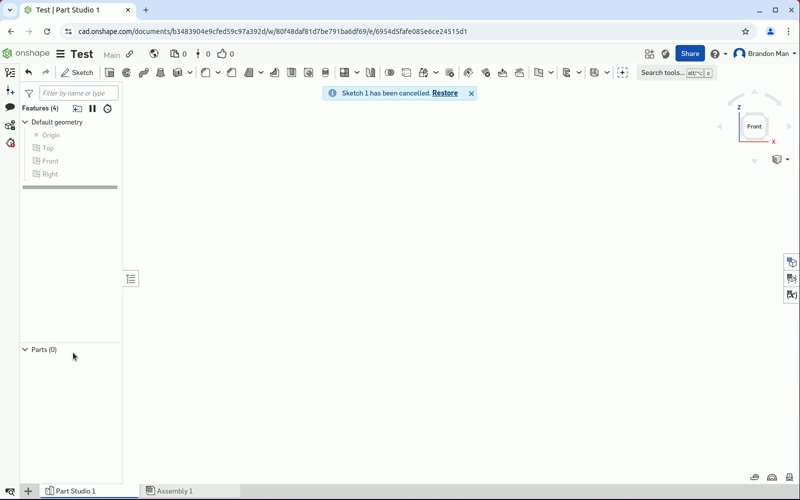
mouse_move(73, 352)
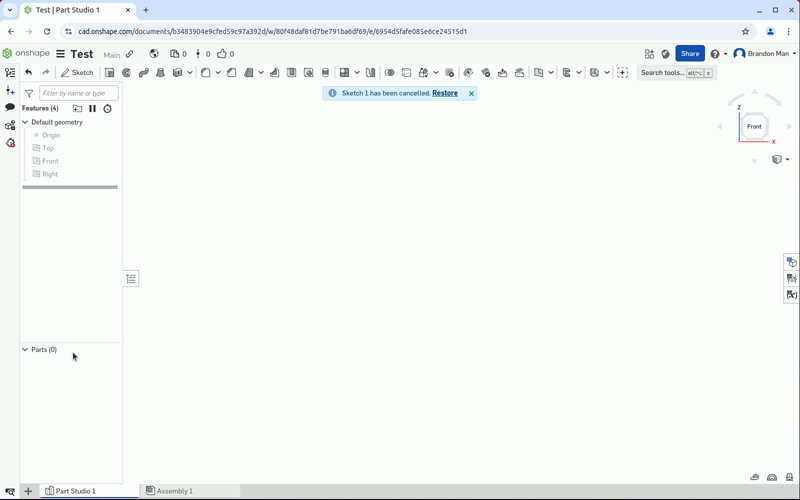
key(shift+y)
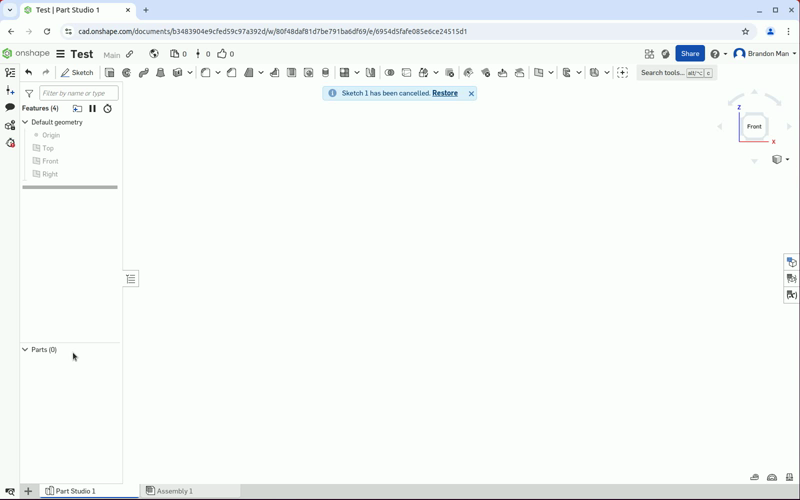
key(shift+s)
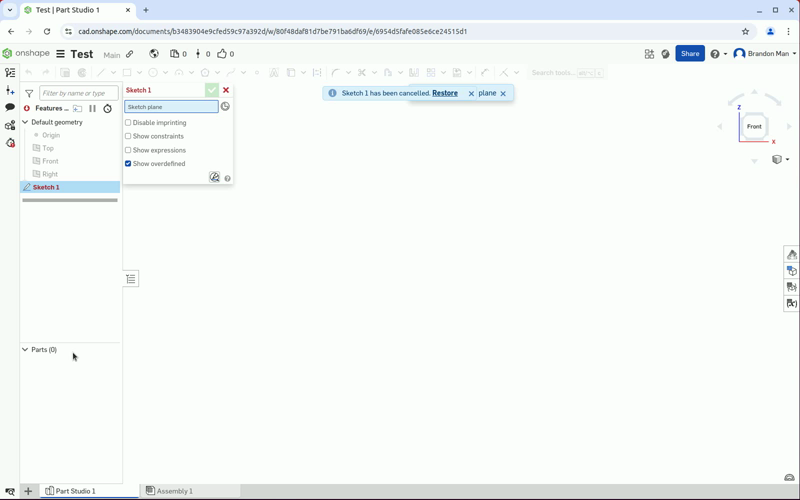
mouse_move(73, 163)
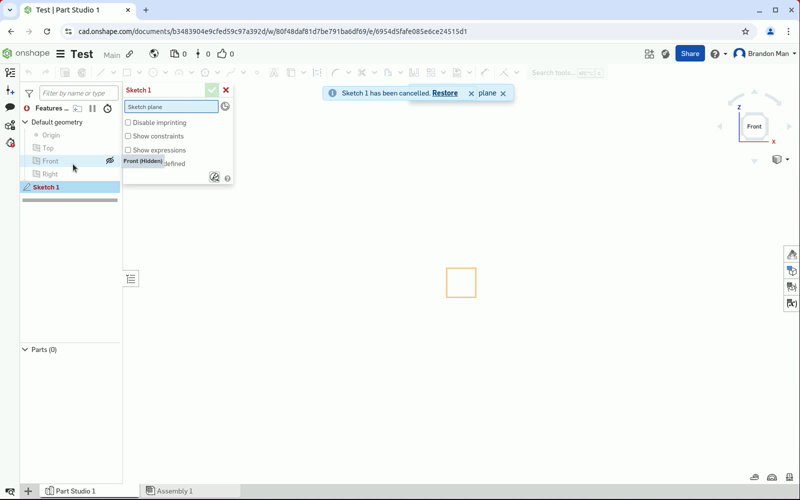
click(73, 163)
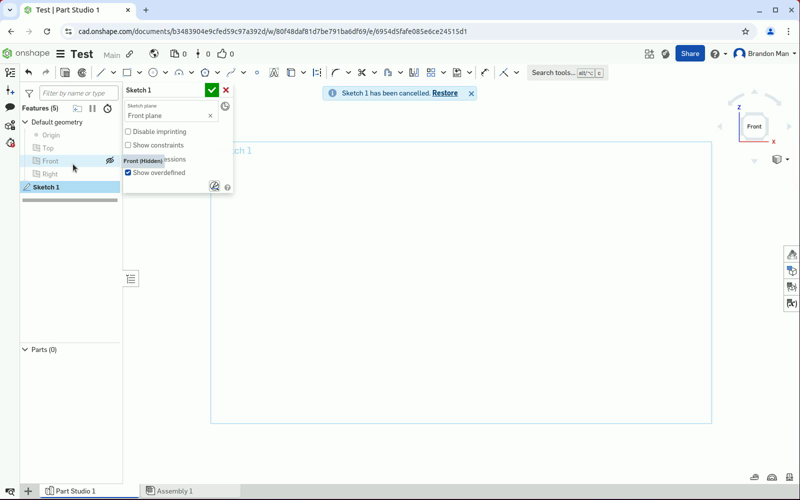
mouse_move(73, 352)
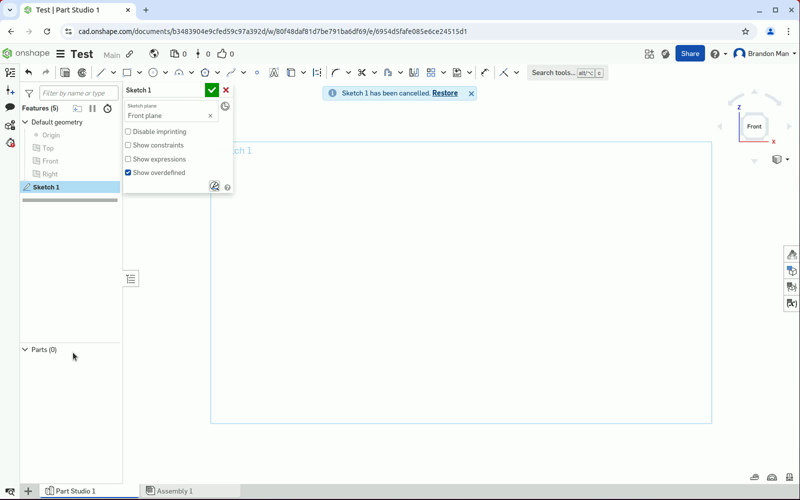
key(y)
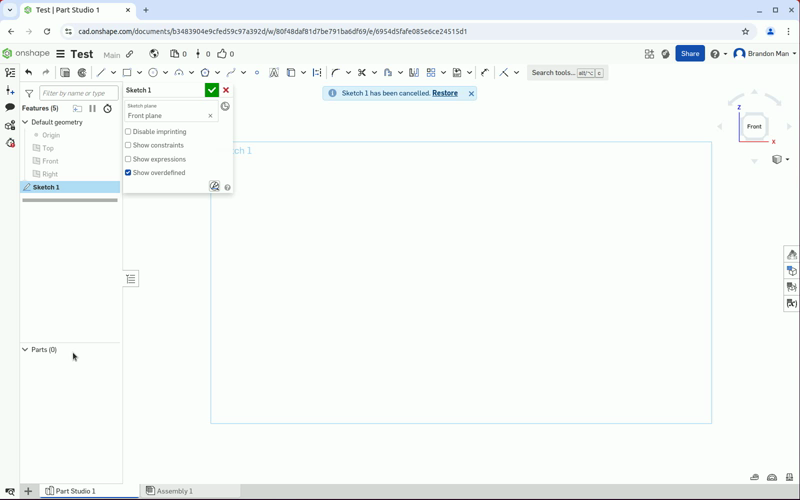
key(c)
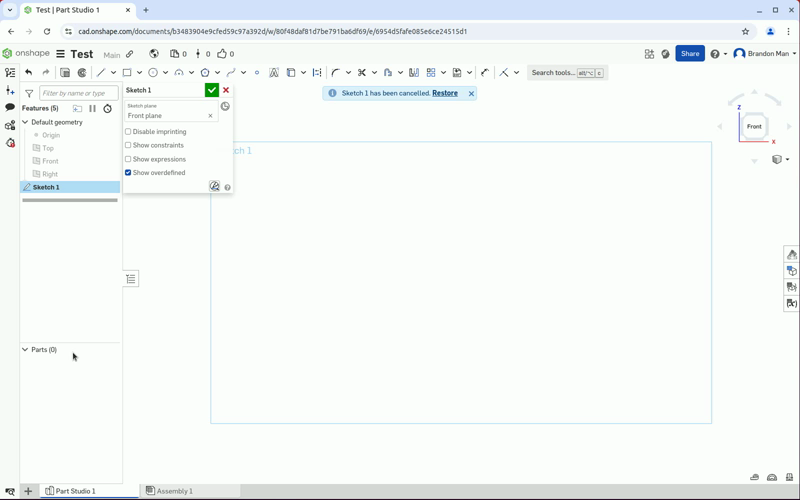
key_down(shift)
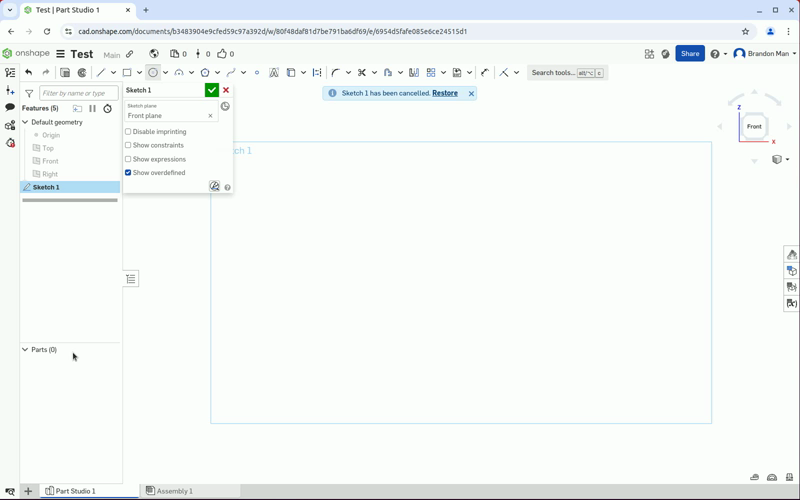
mouse_move(354, 216)
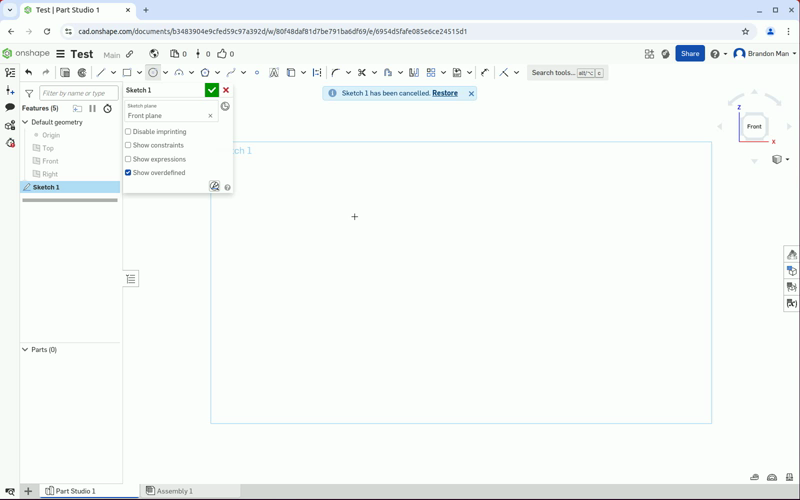
click(354, 216)
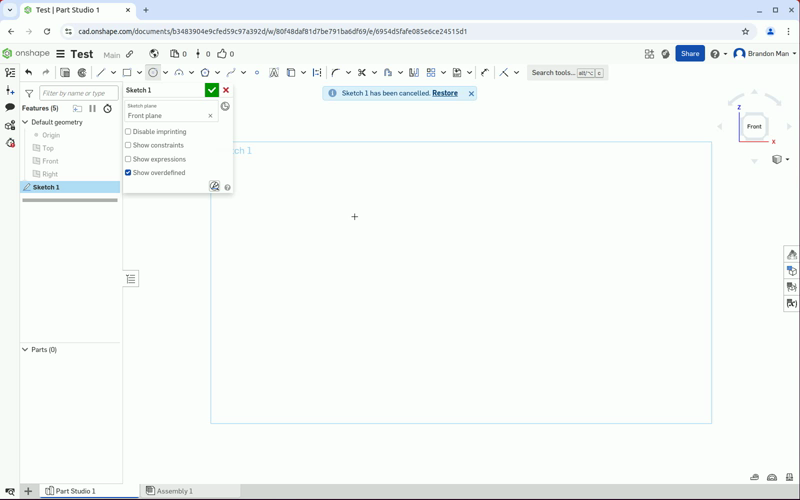
key_up(shift)
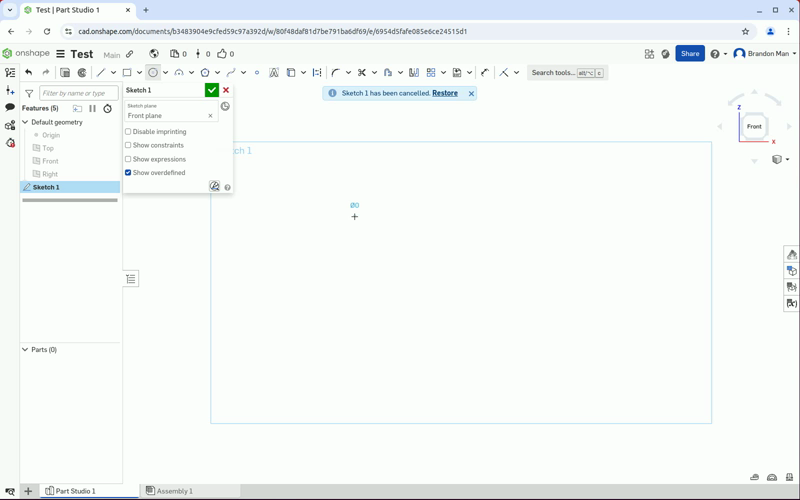
mouse_move(357, 216)
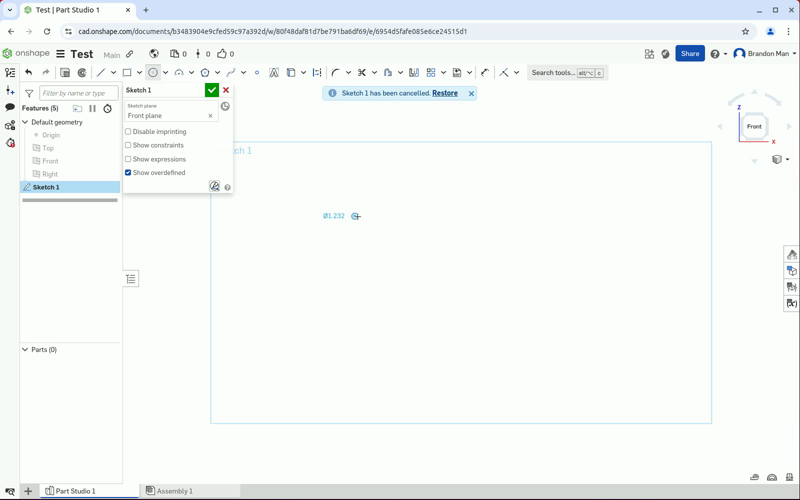
click(357, 216)
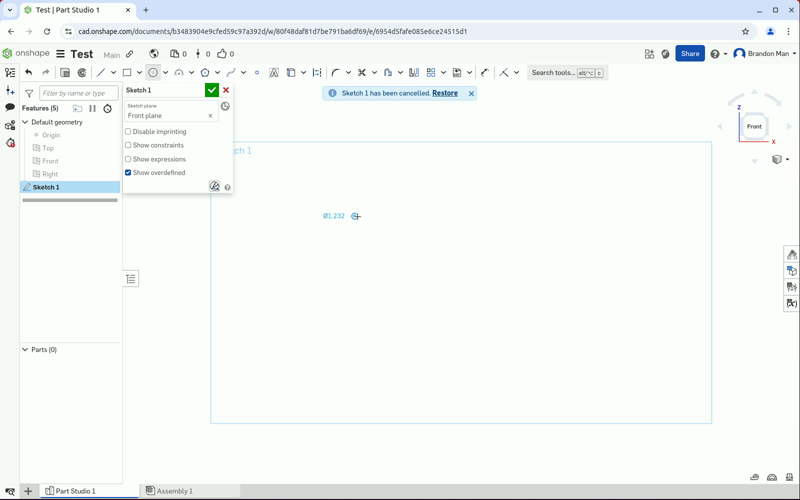
key(esc)
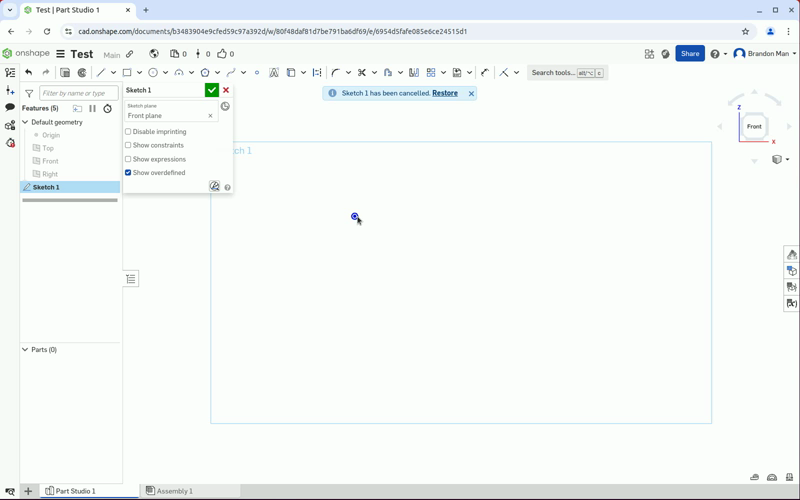
key(l)
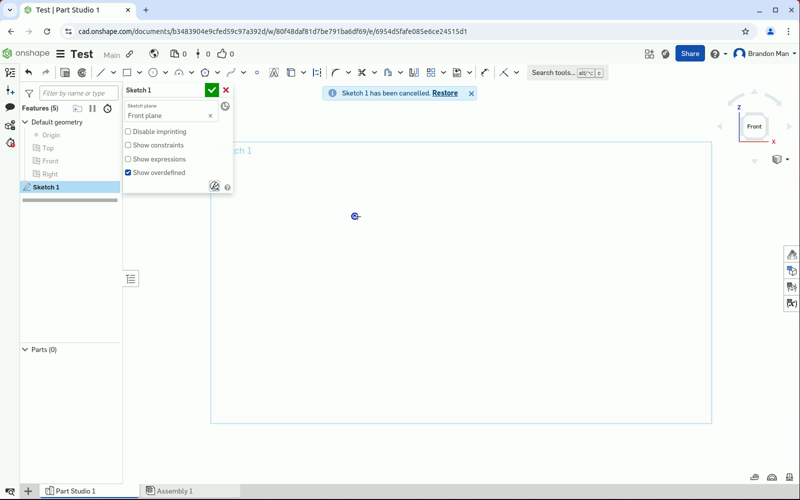
key_down(shift)
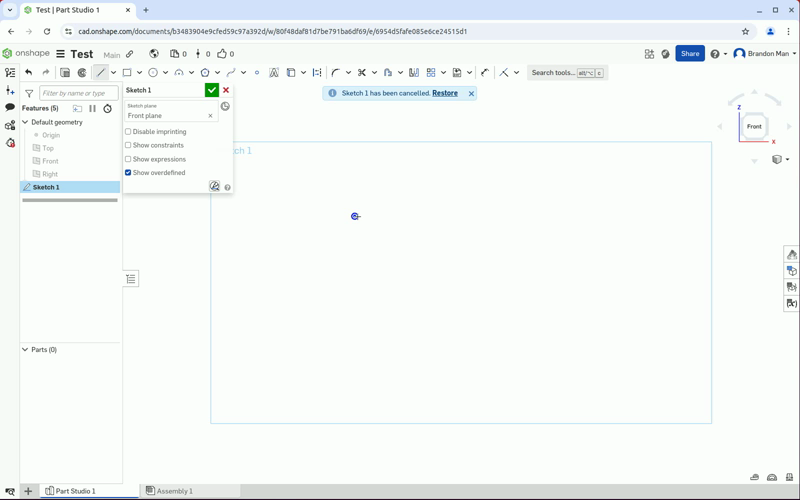
mouse_move(354, 223)
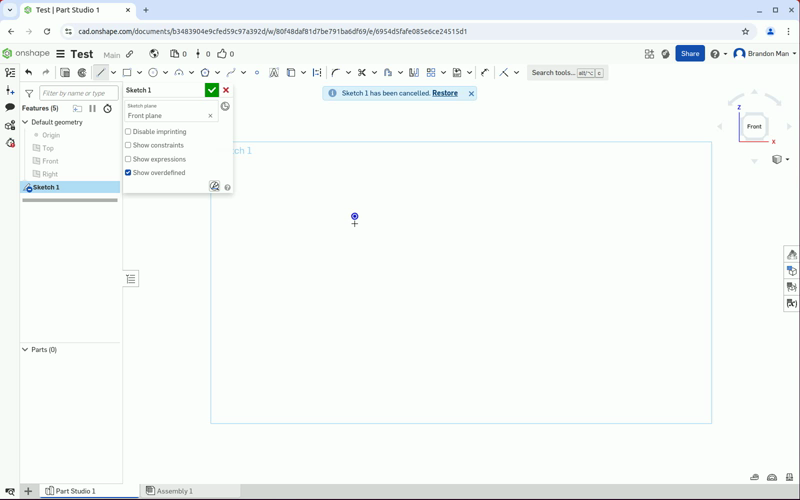
click(354, 223)
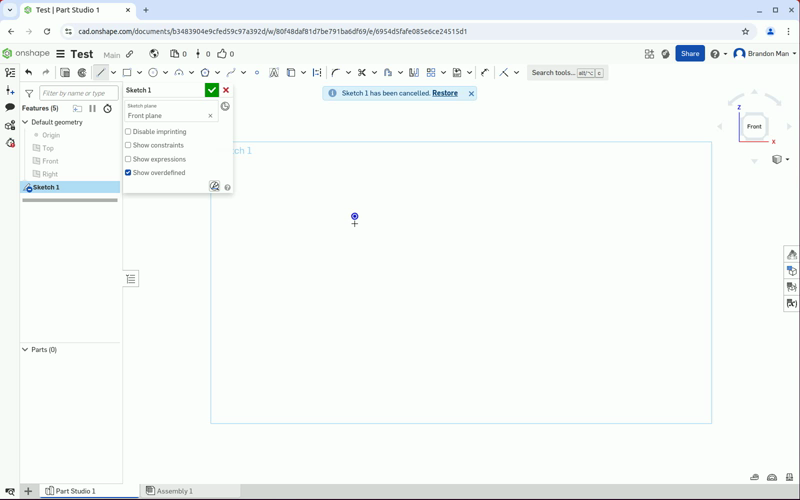
key_up(shift)
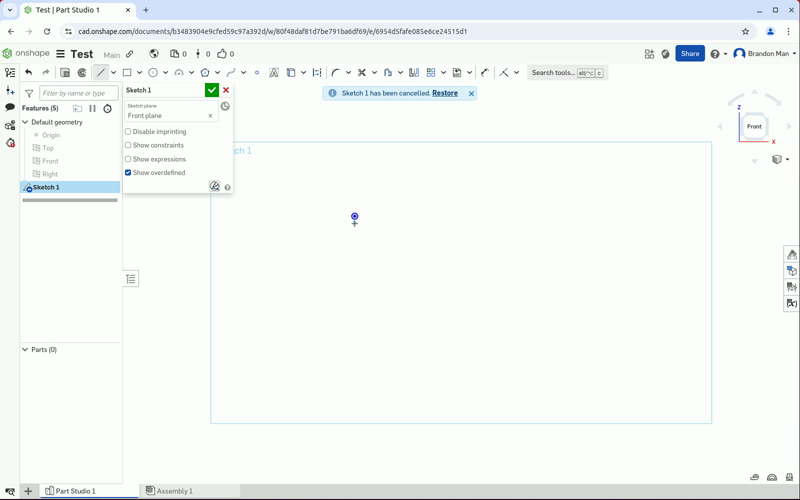
key_down(shift)
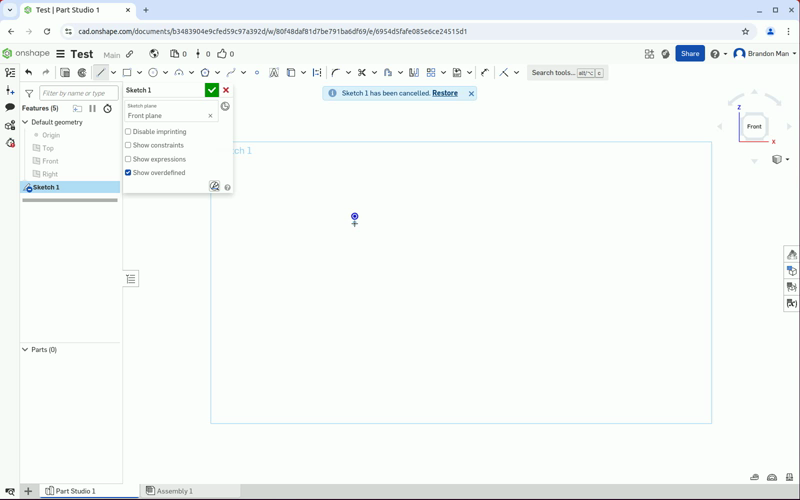
mouse_move(440, 223)
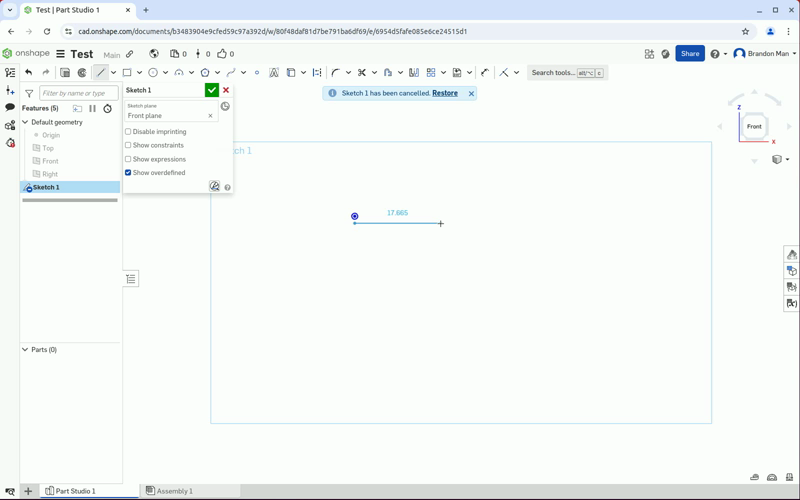
click(440, 223)
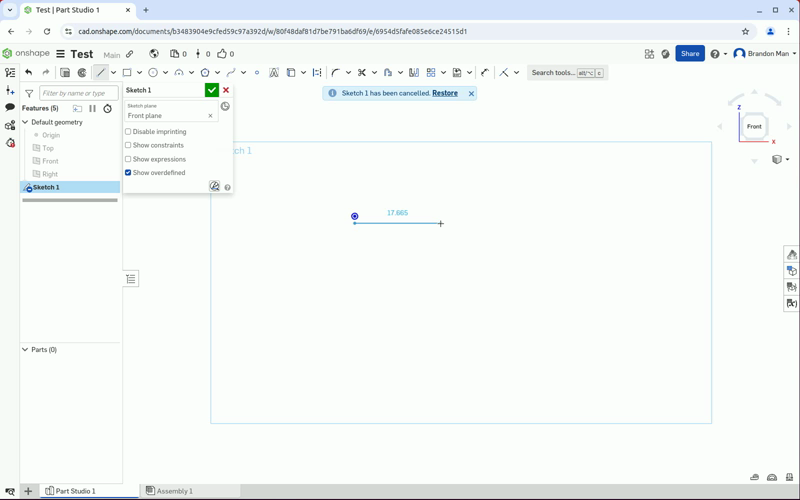
key_up(shift)
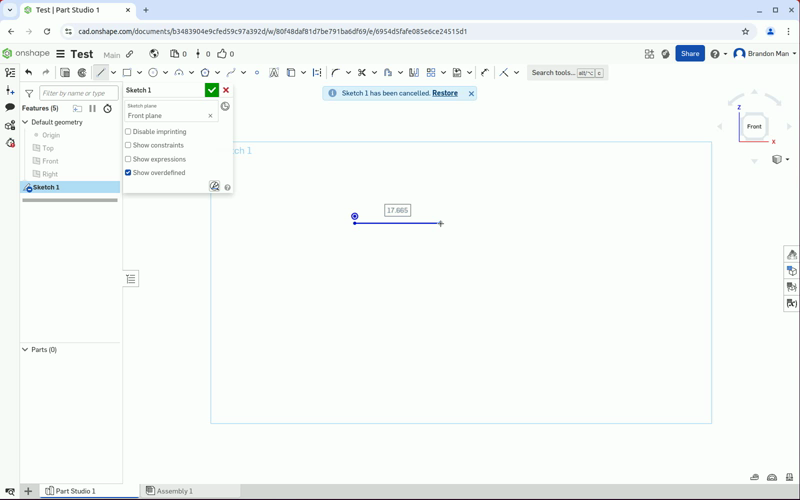
key(esc)
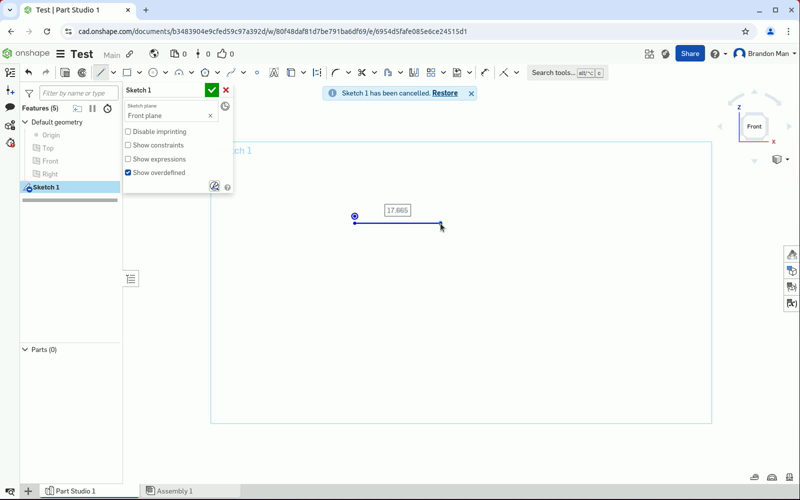
key(a)
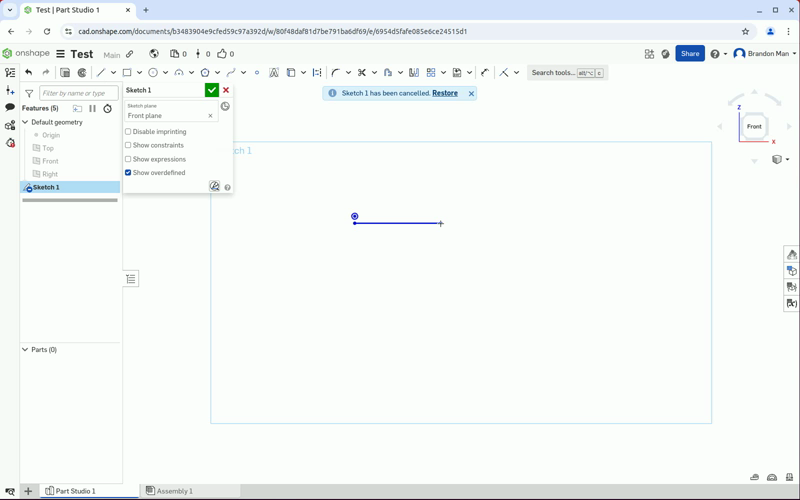
mouse_move(440, 223)
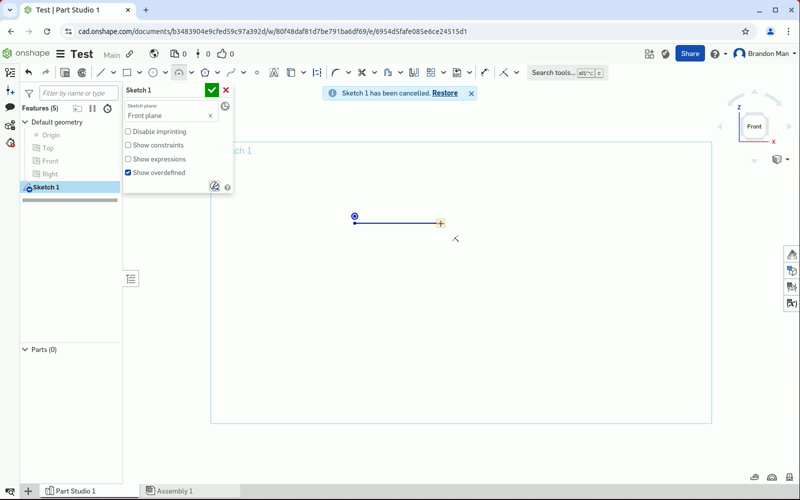
click(440, 223)
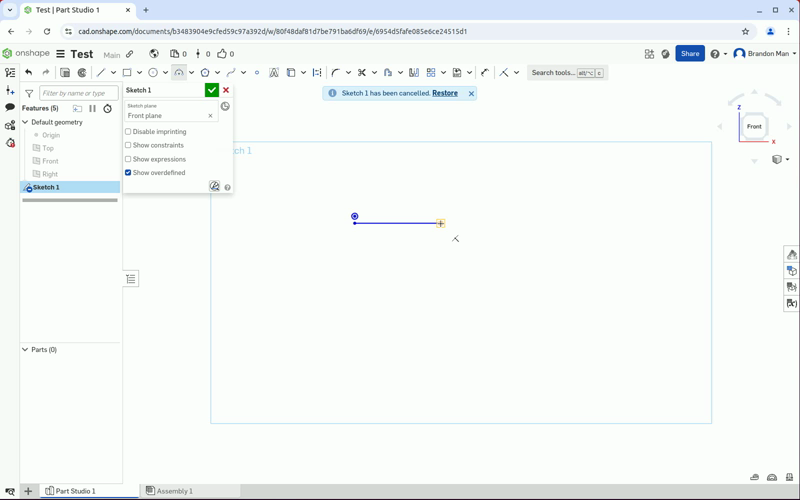
key_down(shift)
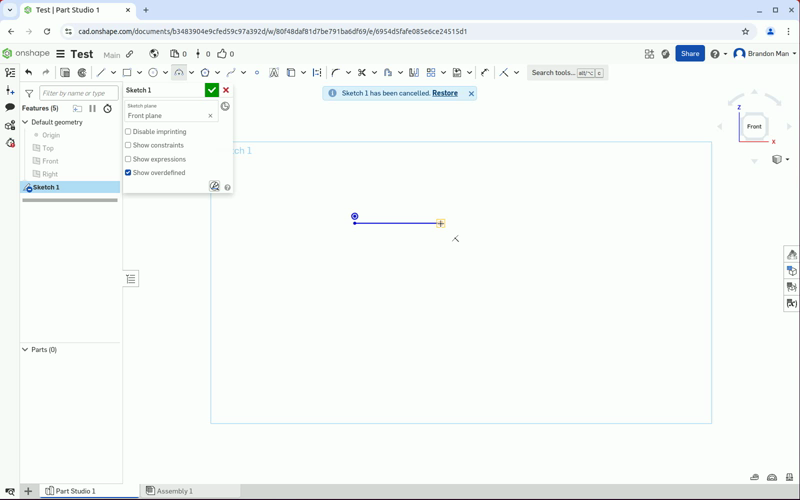
mouse_move(440, 209)
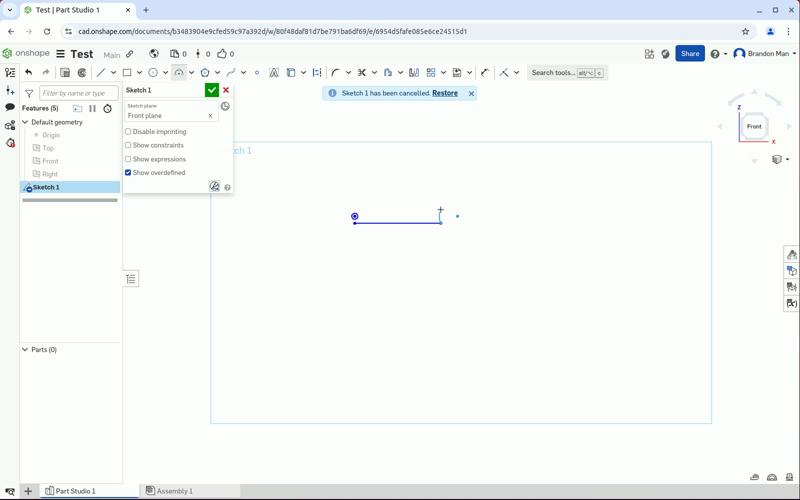
click(440, 209)
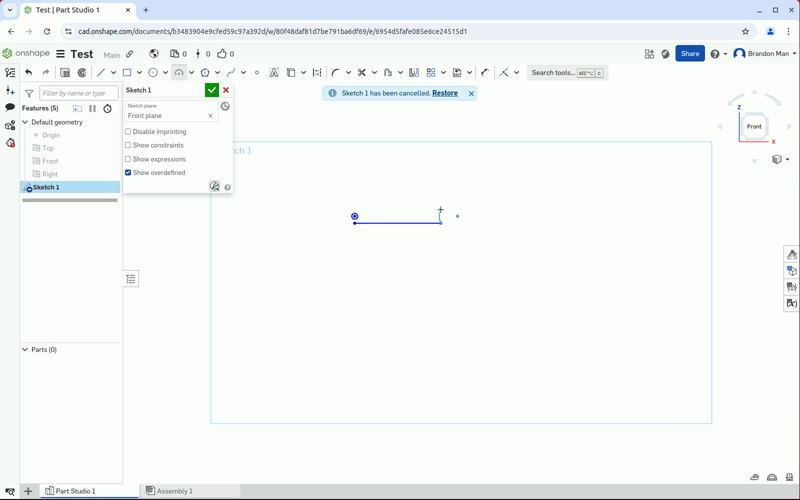
mouse_move(447, 216)
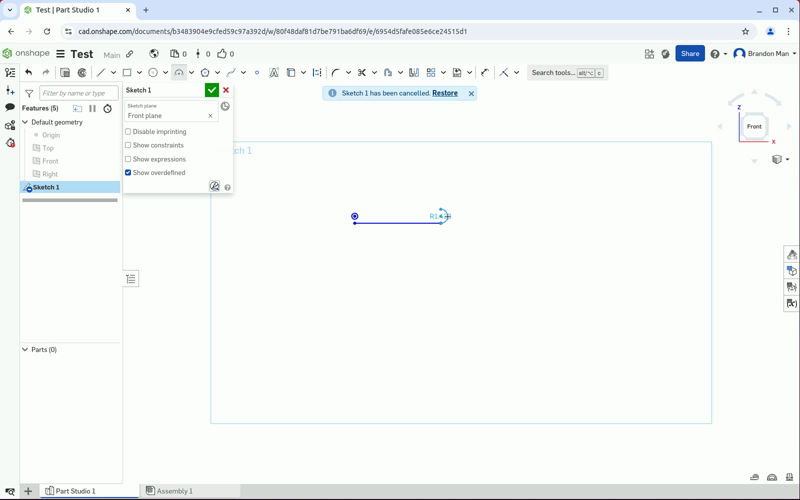
click(447, 216)
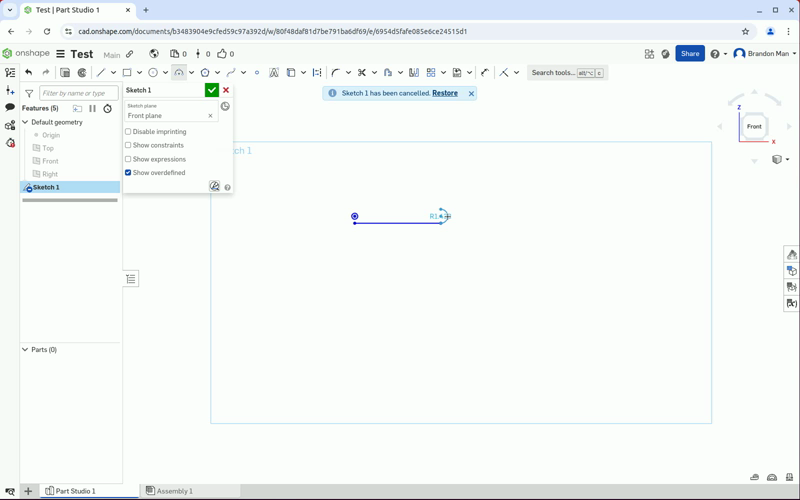
key_up(shift)
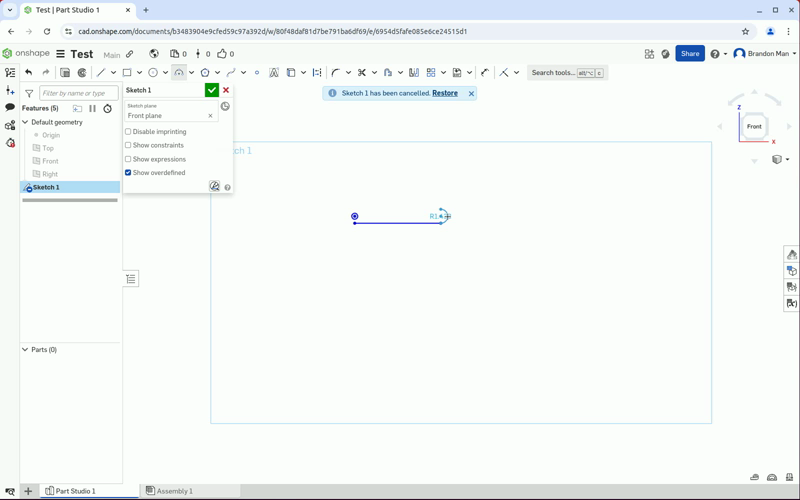
key(esc)
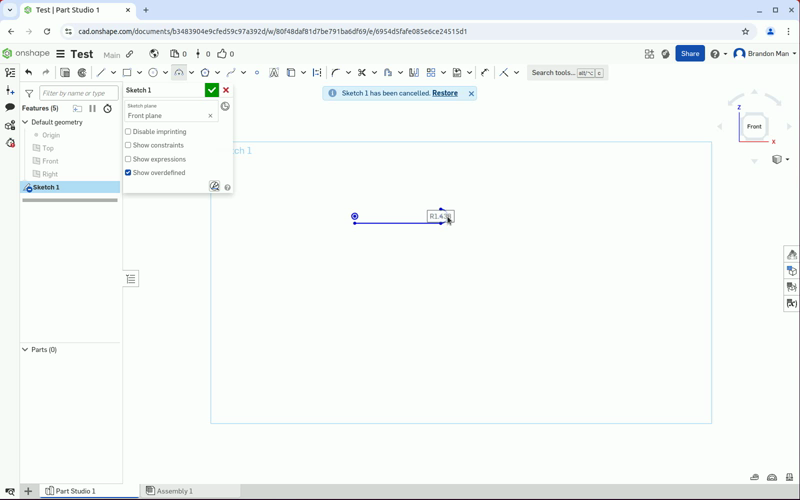
key(l)
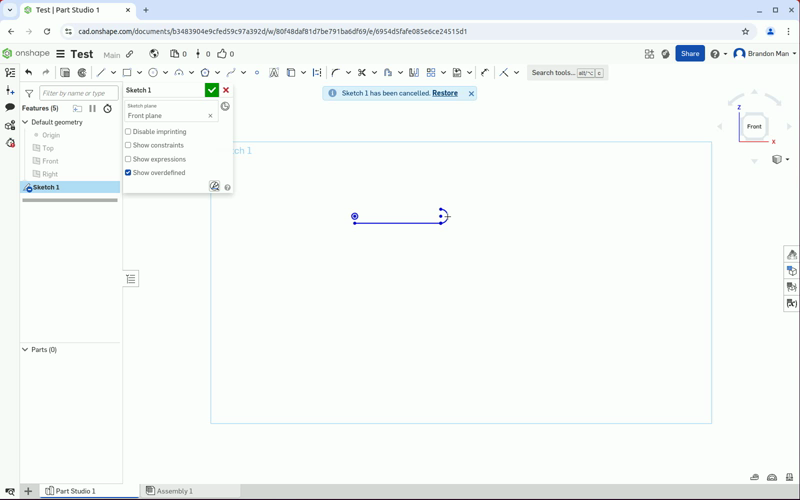
mouse_move(440, 209)
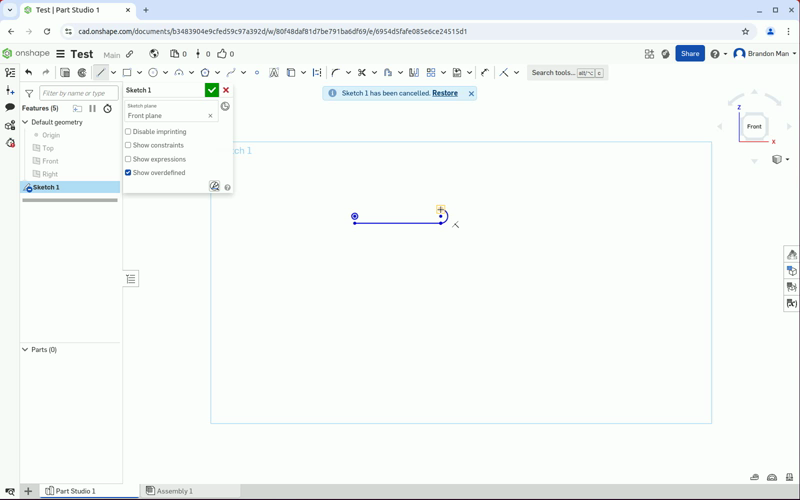
click(440, 209)
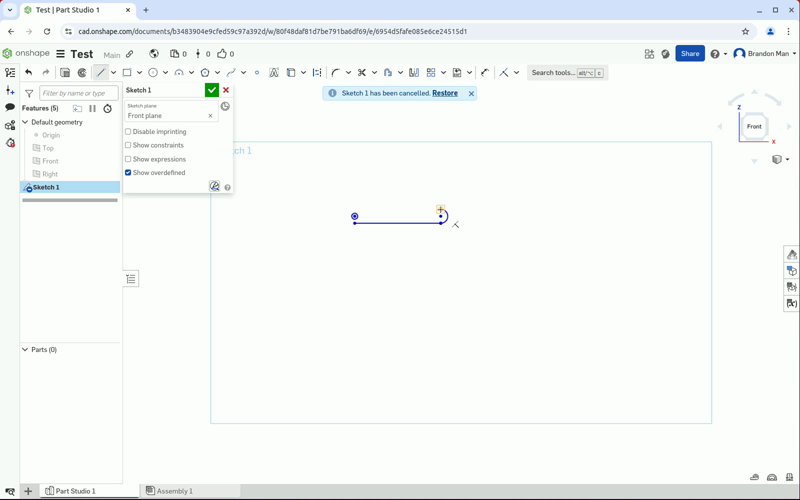
key_down(shift)
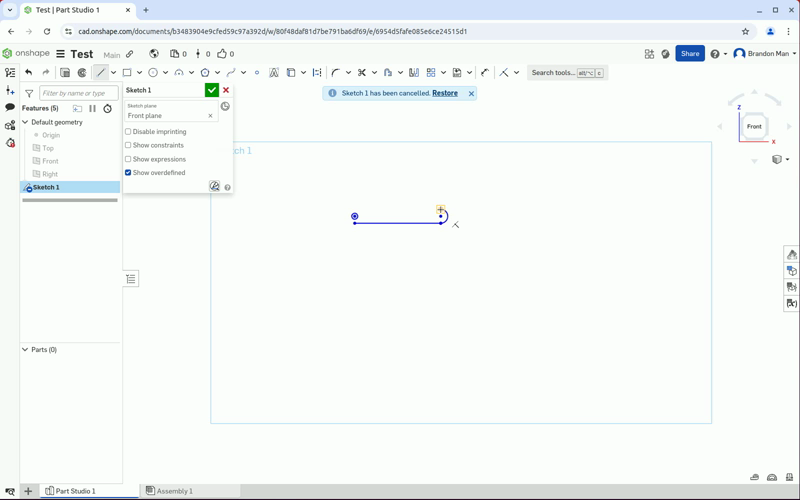
mouse_move(354, 209)
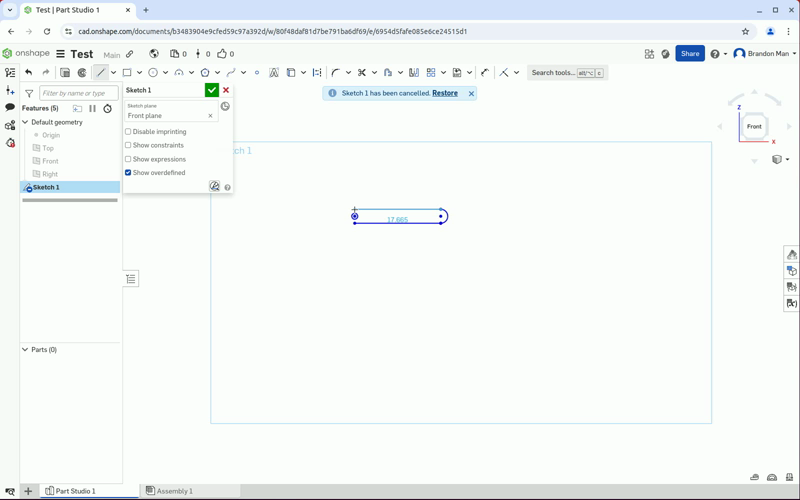
click(354, 209)
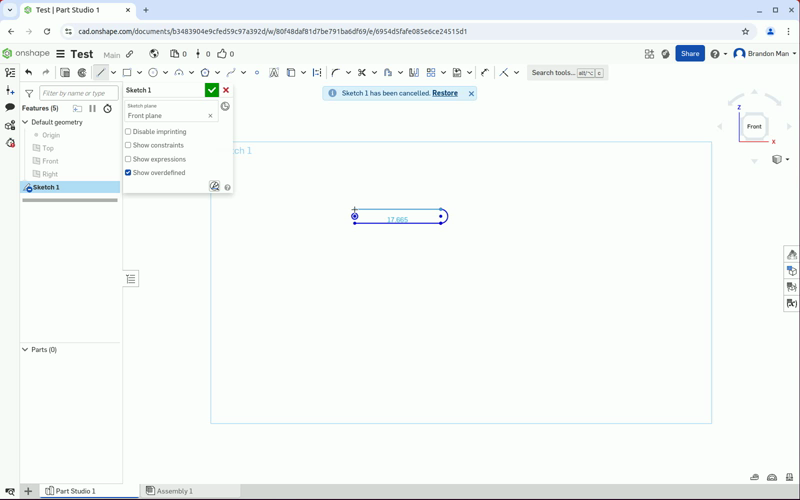
key_up(shift)
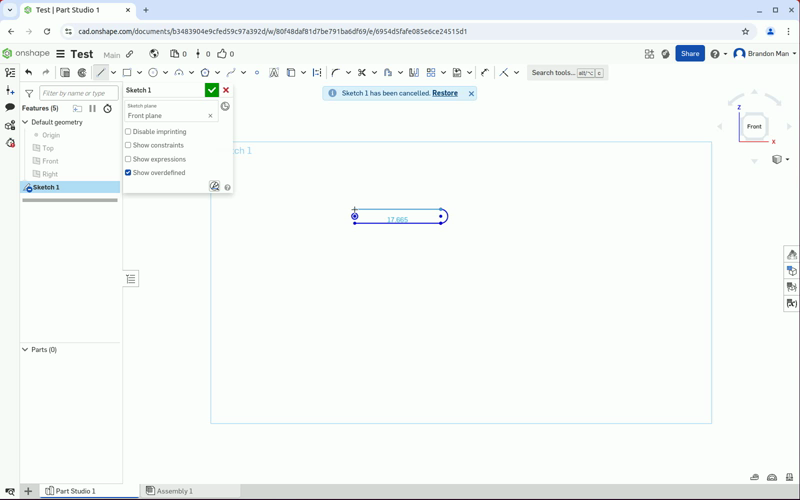
key(esc)
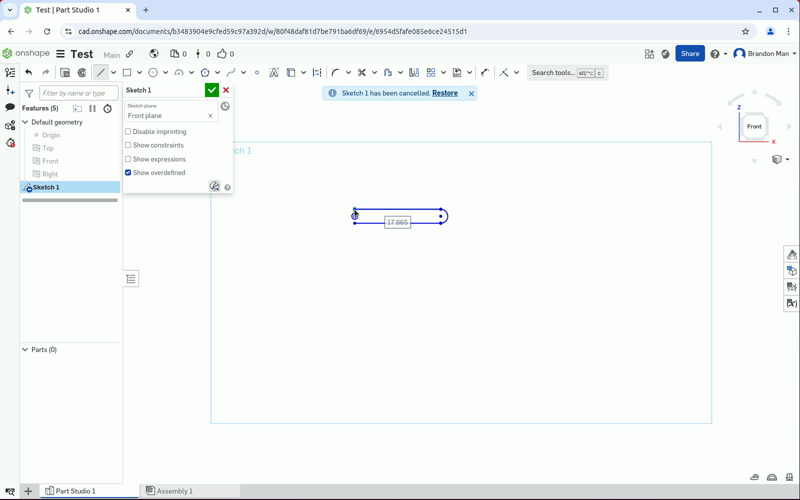
key(a)
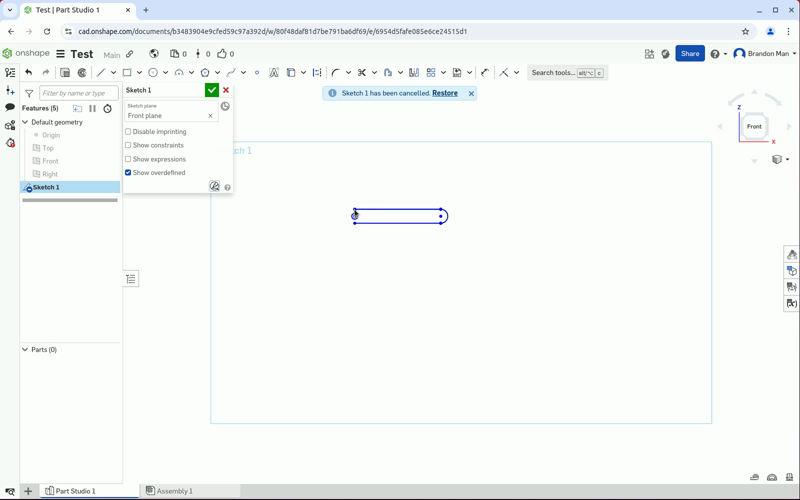
mouse_move(354, 209)
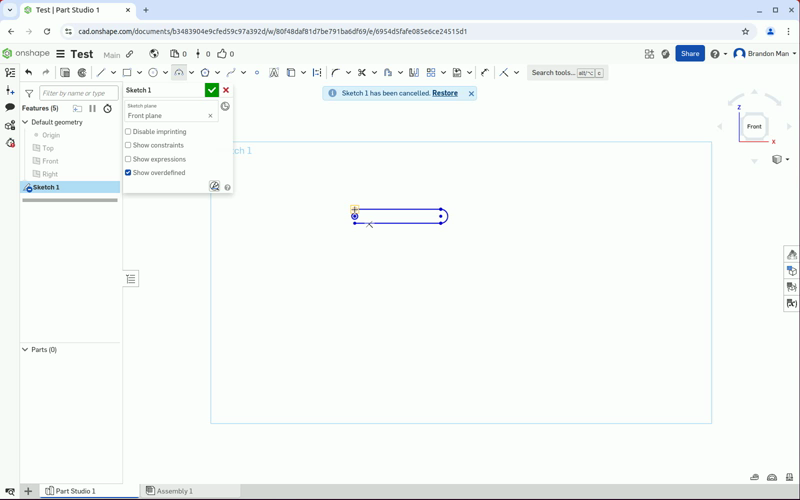
click(354, 209)
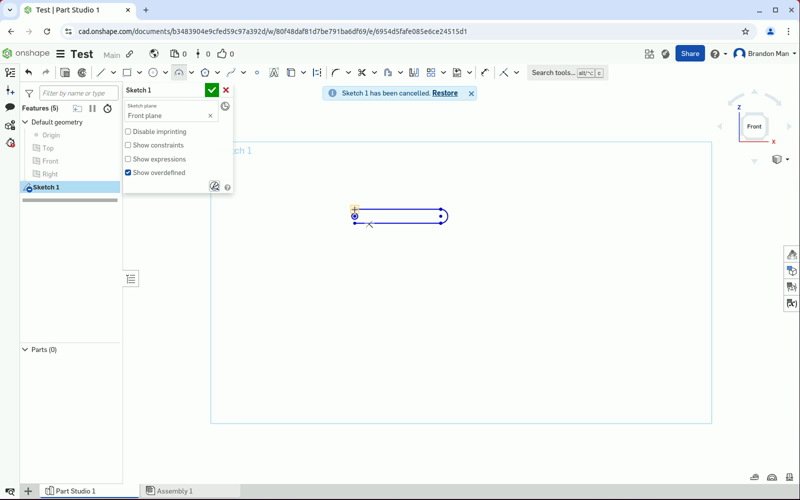
mouse_move(354, 223)
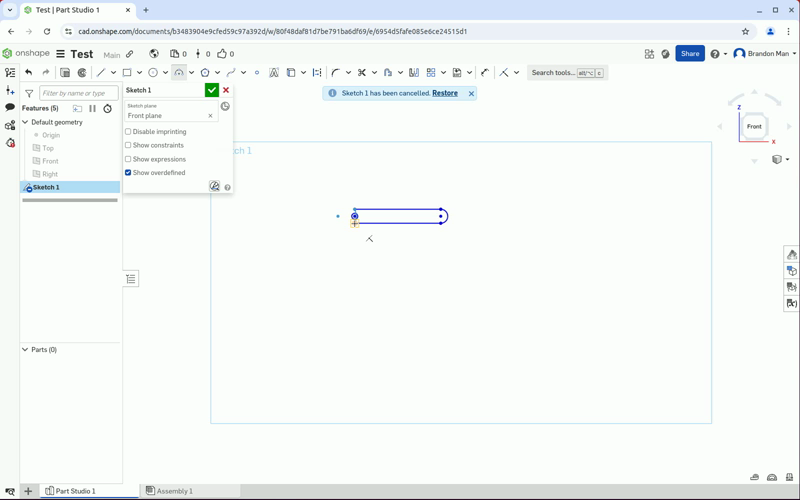
click(354, 223)
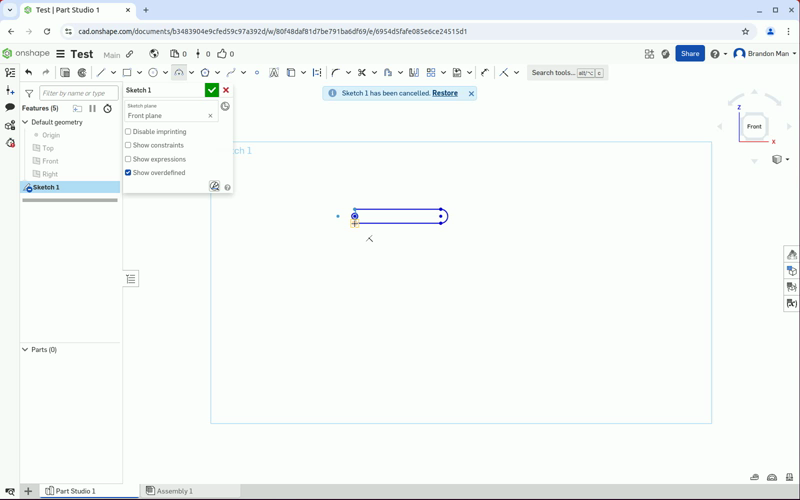
key_down(shift)
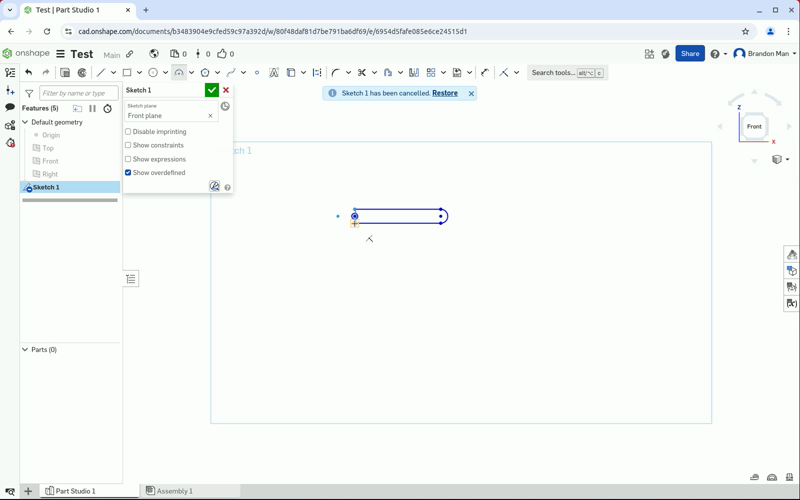
mouse_move(361, 216)
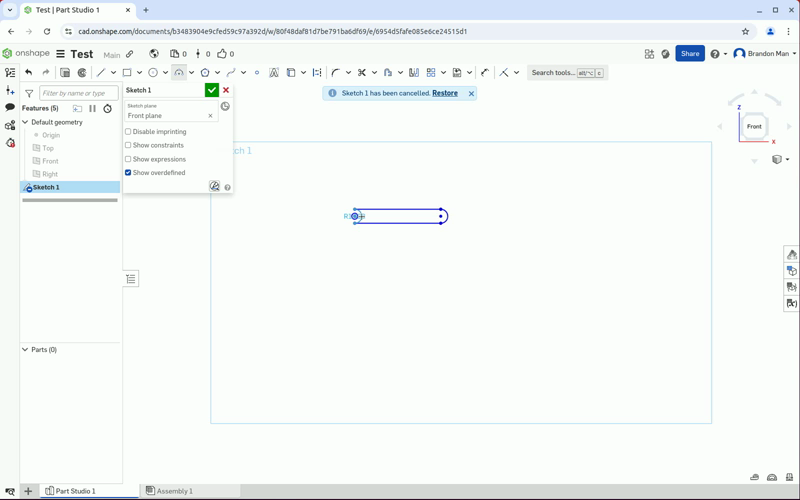
scroll(6)
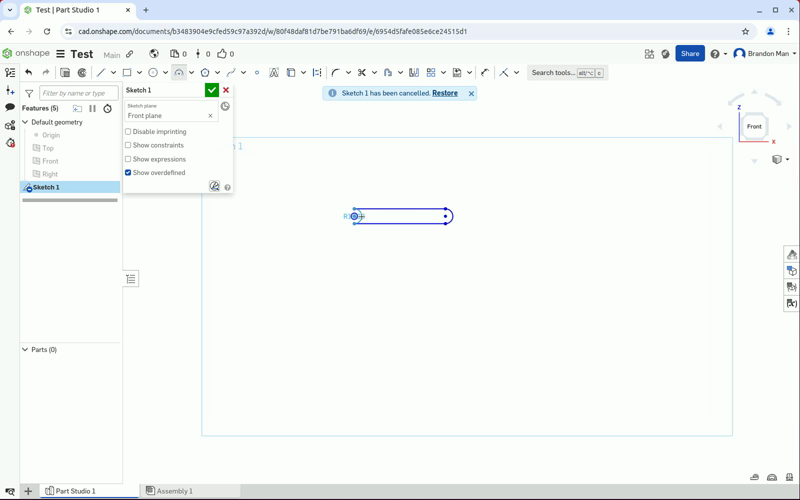
scroll(6)
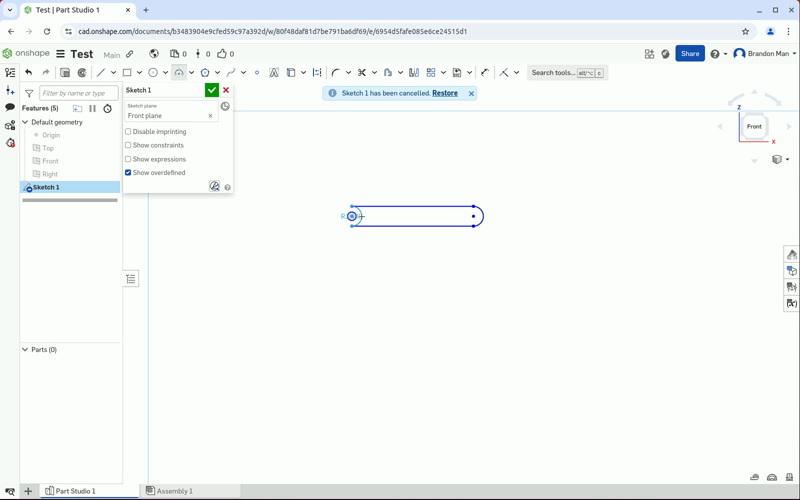
scroll(6)
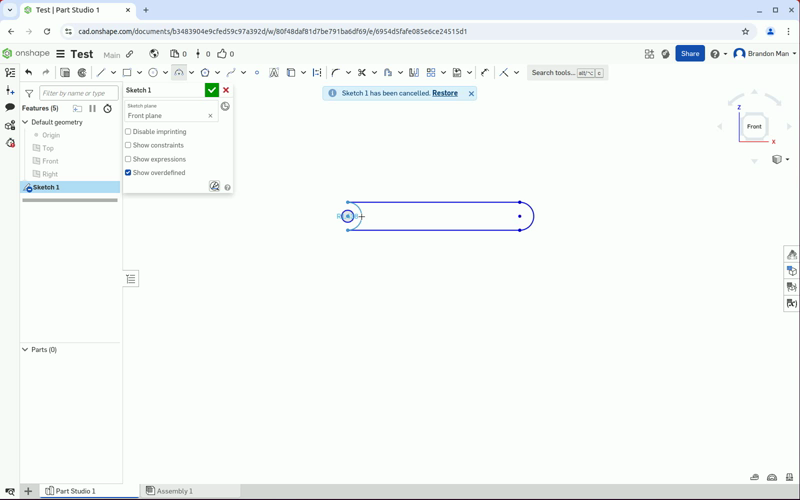
scroll(6)
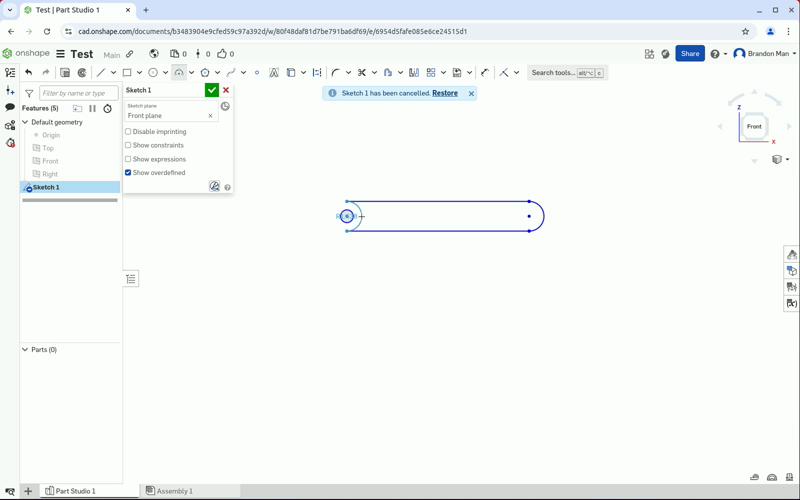
scroll(6)
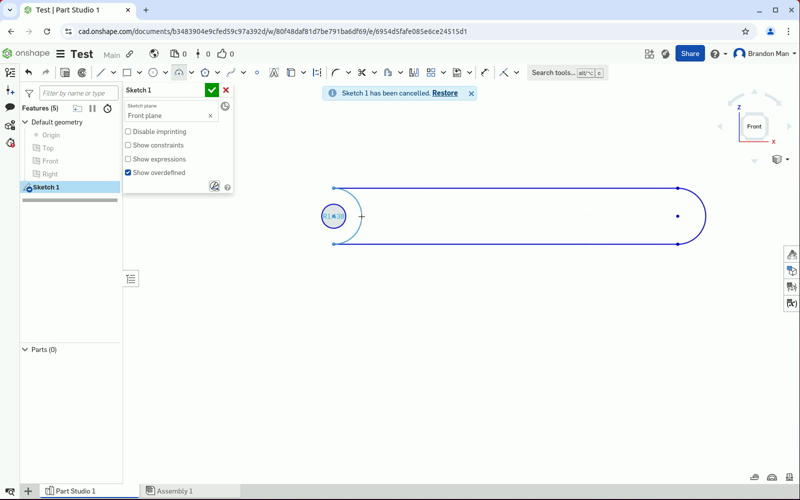
scroll(6)
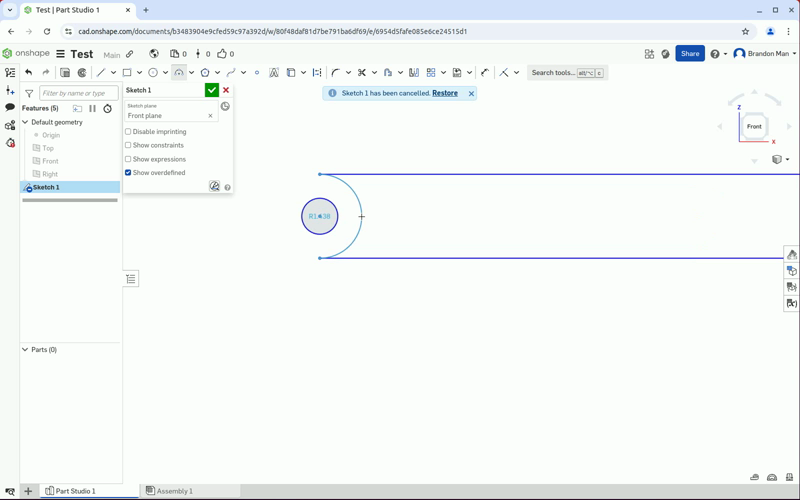
scroll(6)
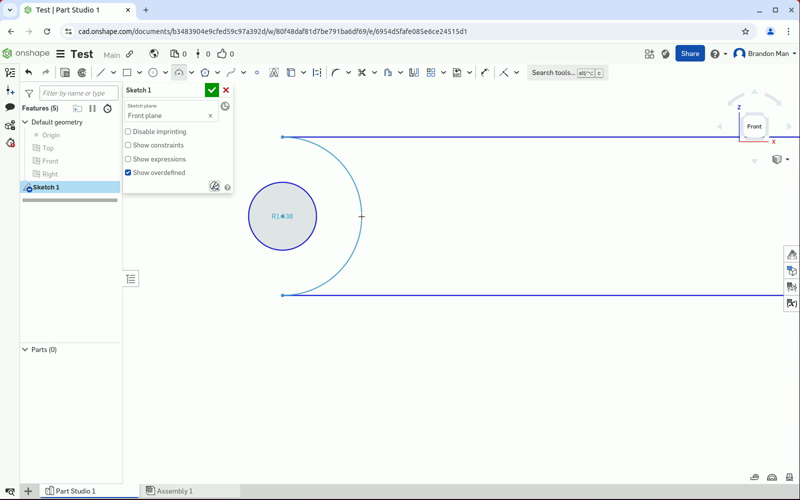
click(361, 216)
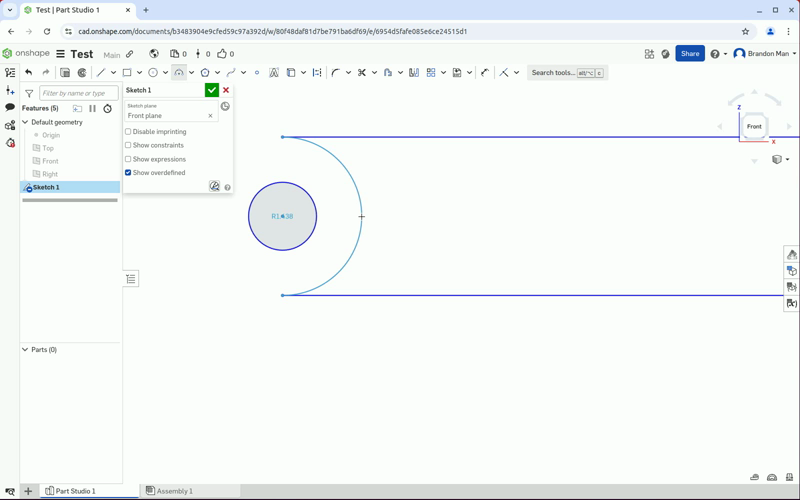
scroll(-6)
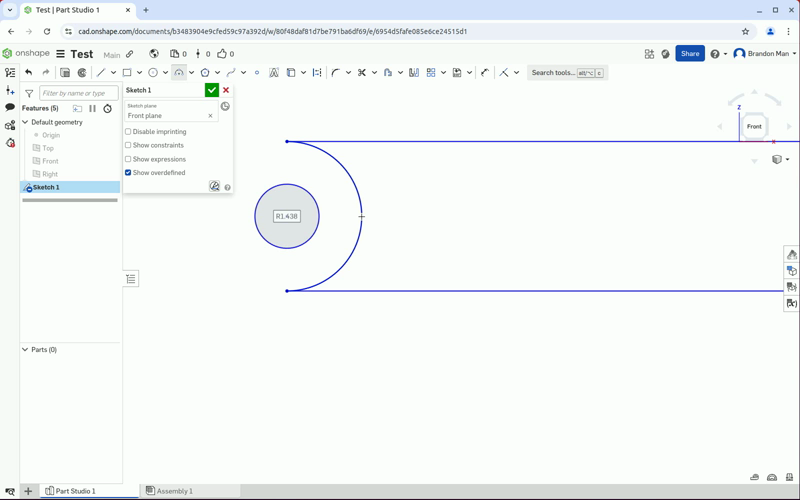
scroll(-6)
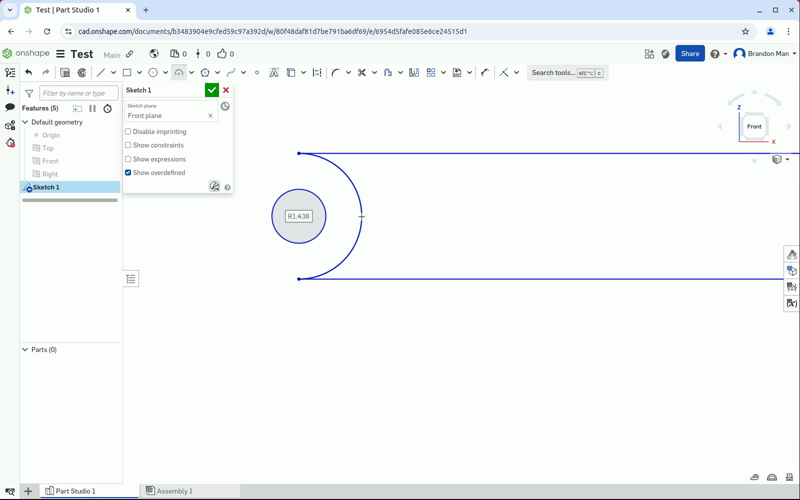
scroll(-6)
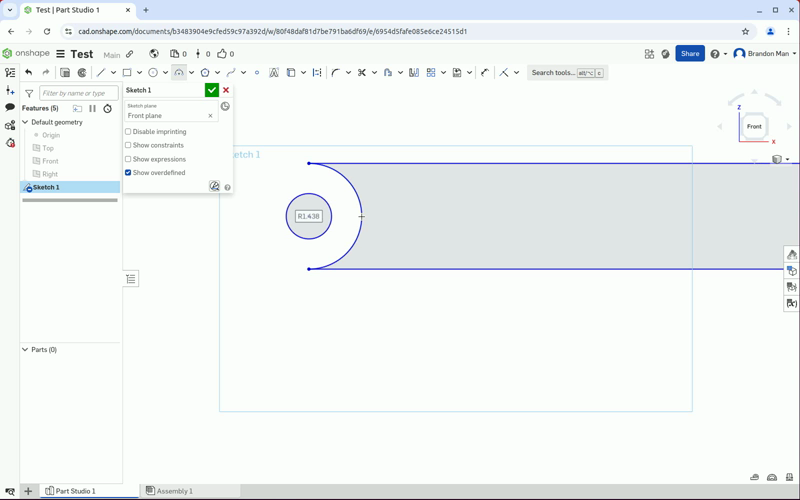
scroll(-6)
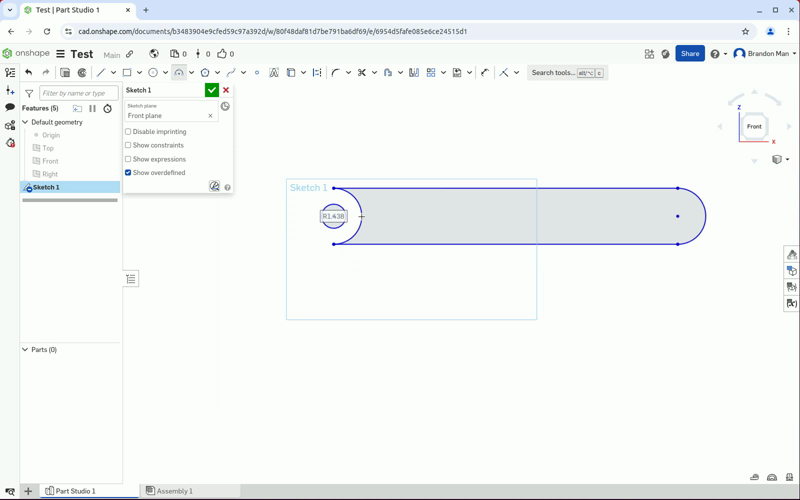
scroll(-6)
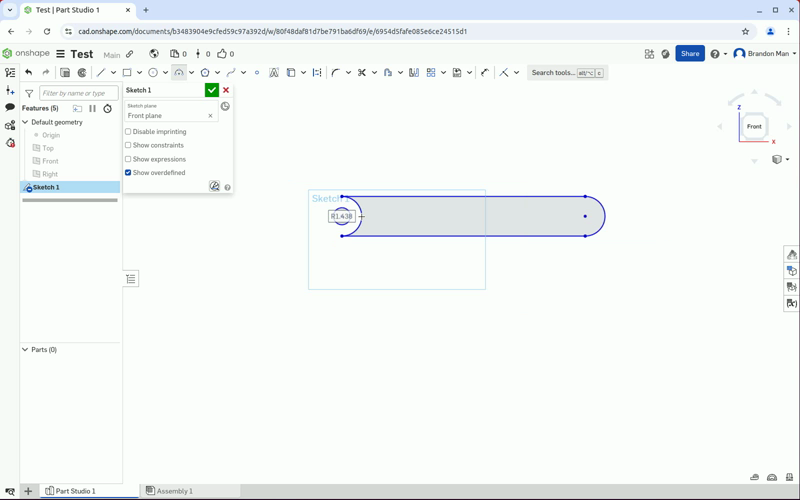
scroll(-6)
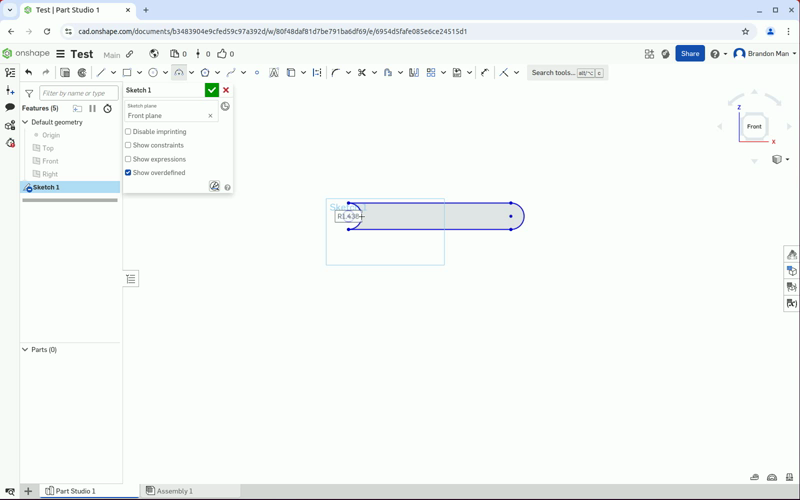
scroll(-6)
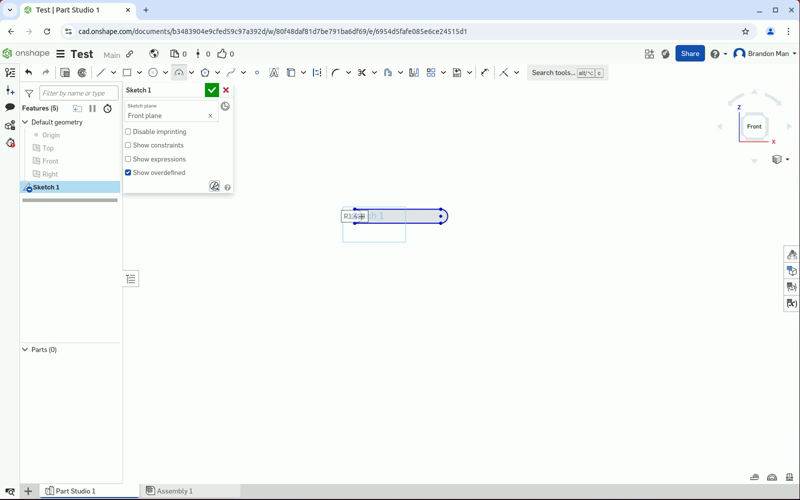
key_up(shift)
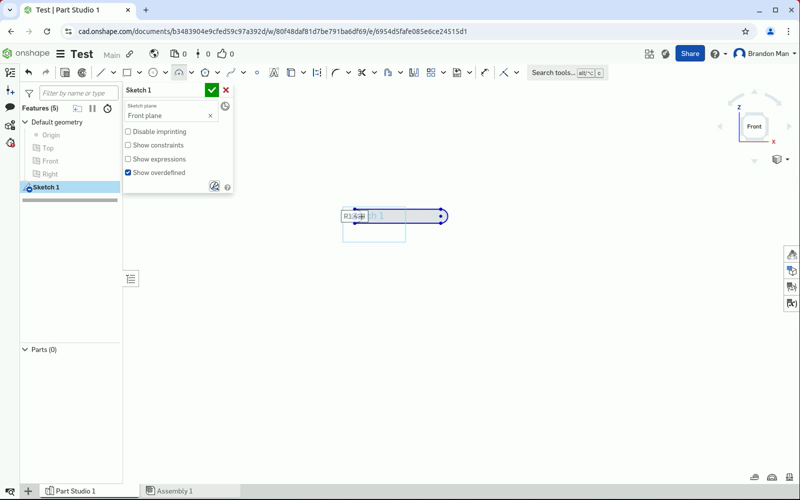
key(esc)
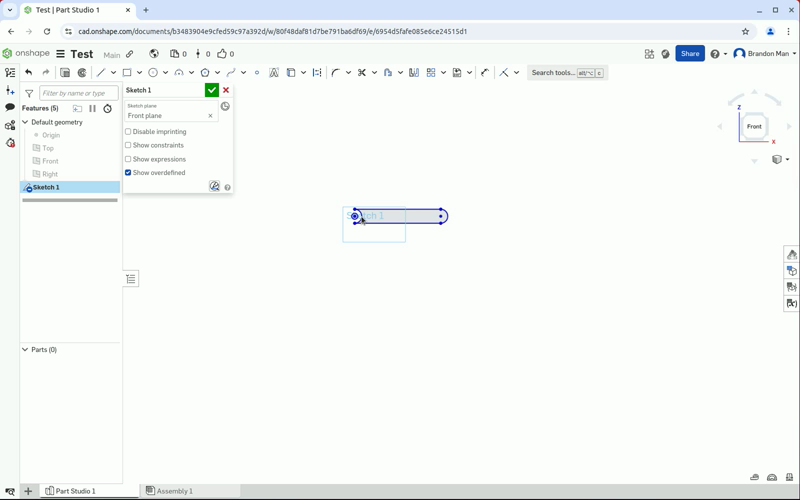
key(c)
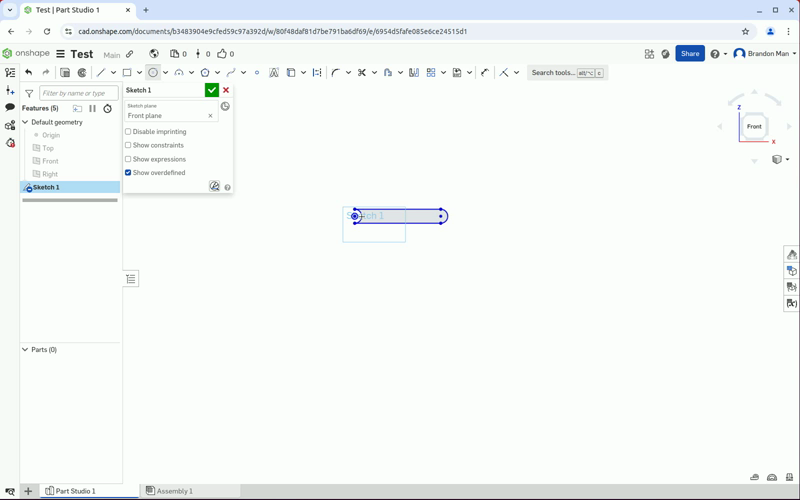
key_down(shift)
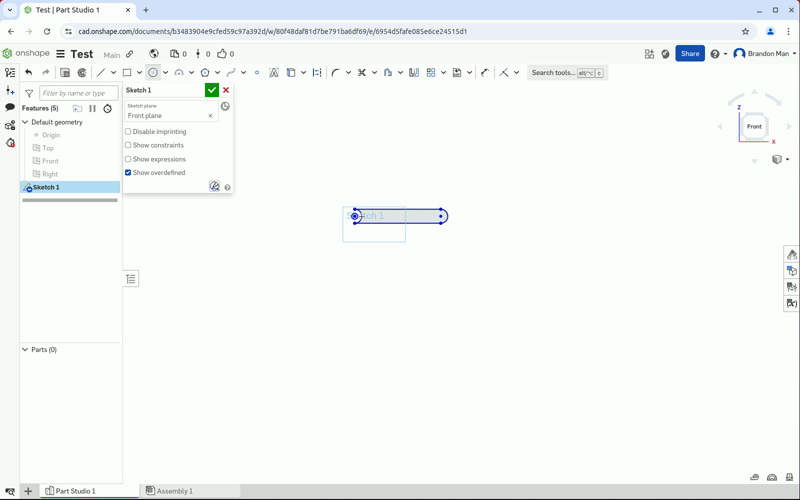
mouse_move(440, 216)
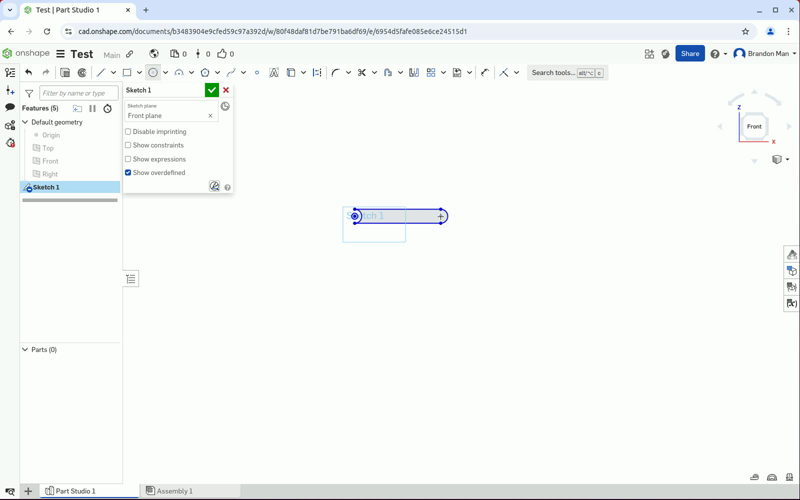
click(440, 216)
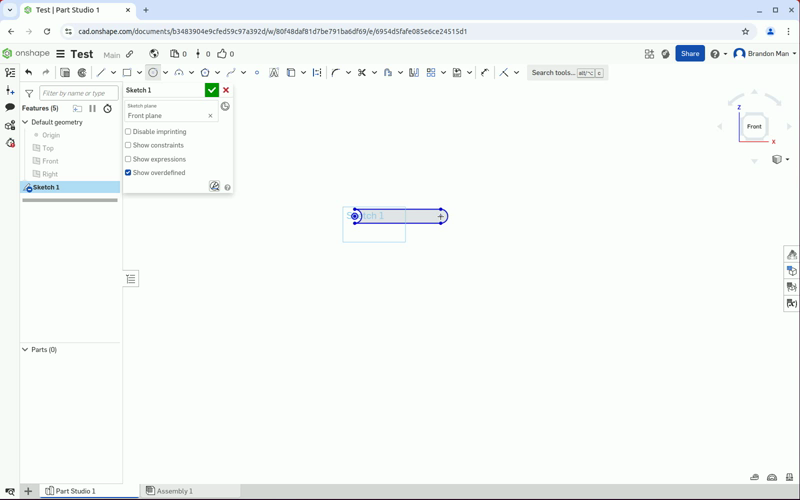
key_up(shift)
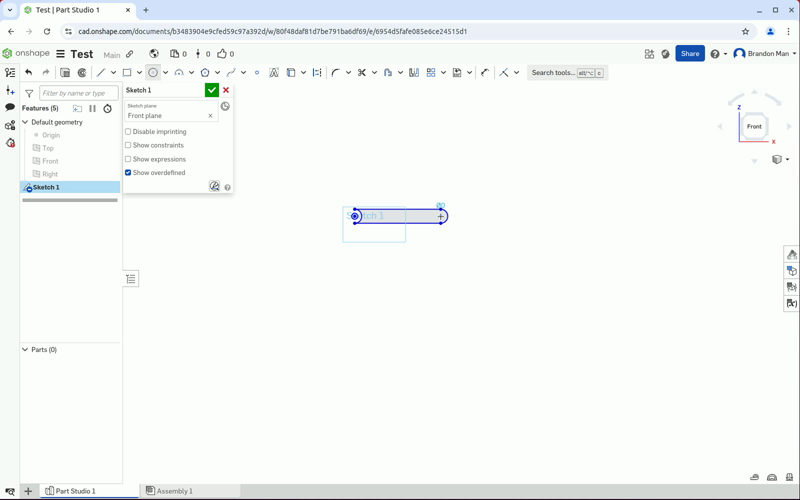
mouse_move(444, 216)
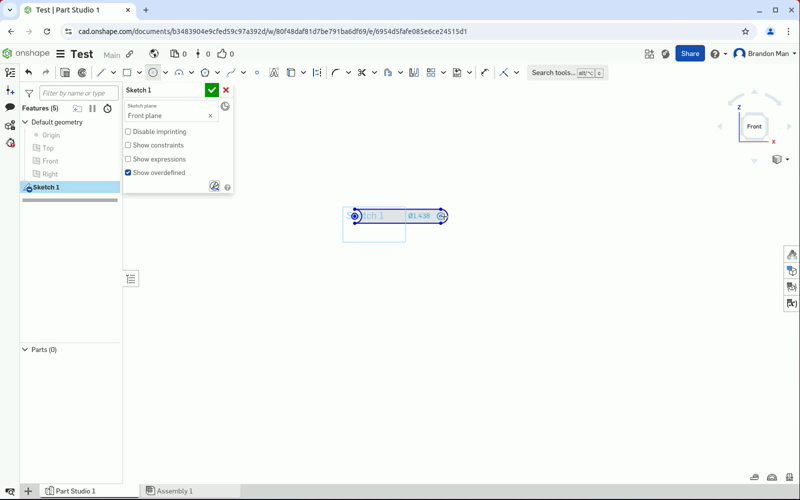
scroll(6)
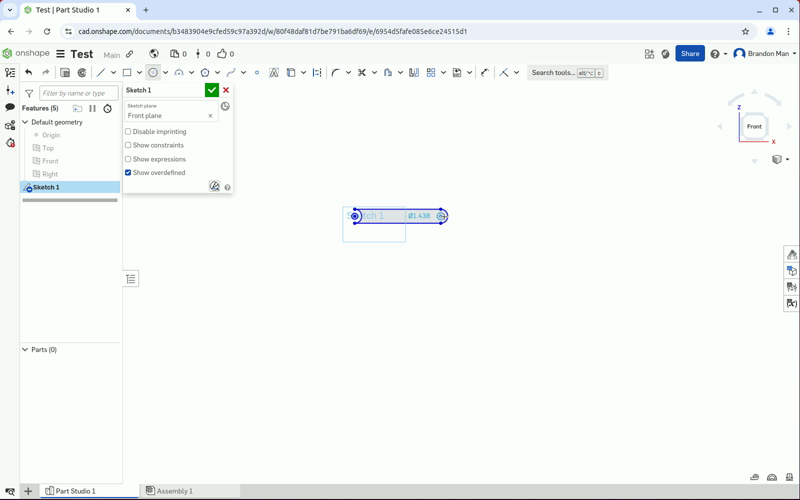
scroll(6)
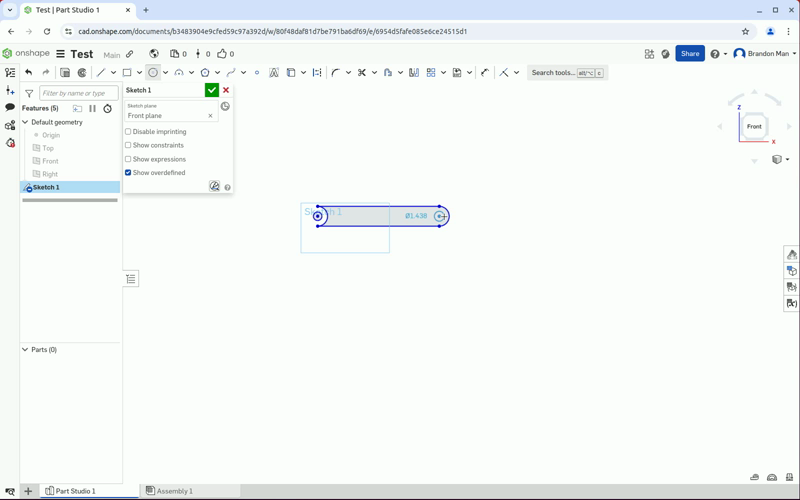
scroll(6)
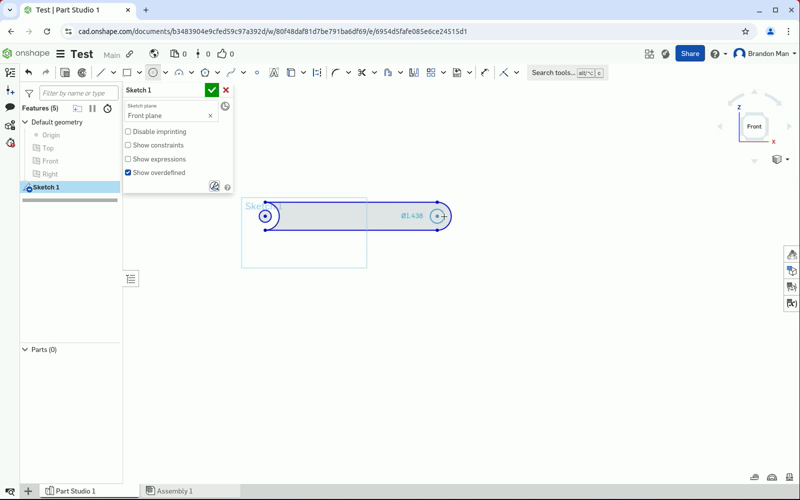
scroll(6)
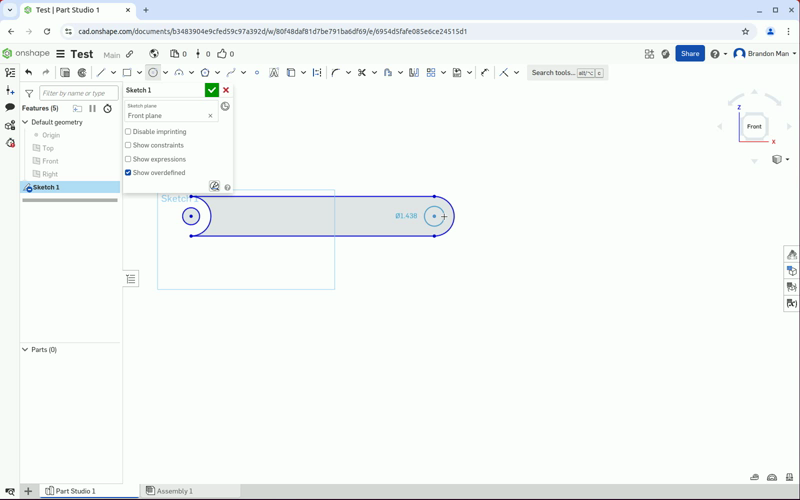
scroll(6)
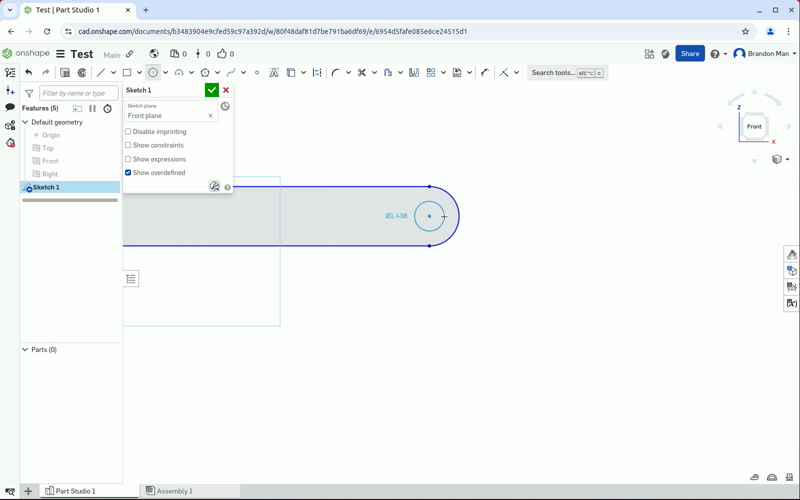
scroll(6)
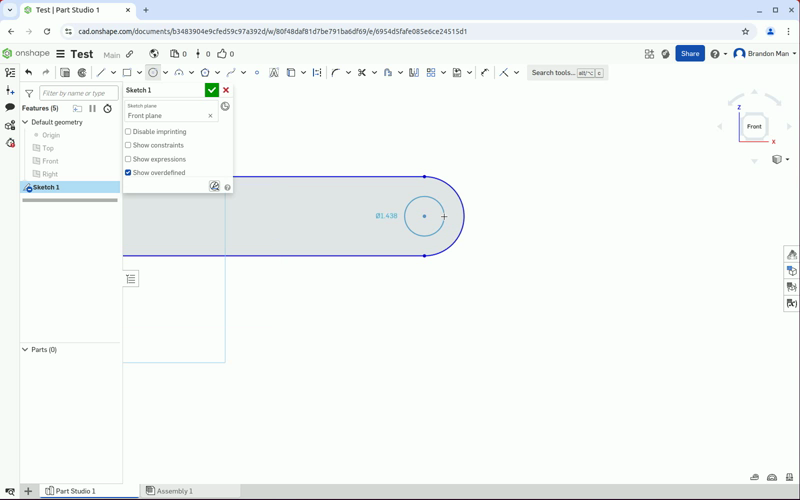
scroll(6)
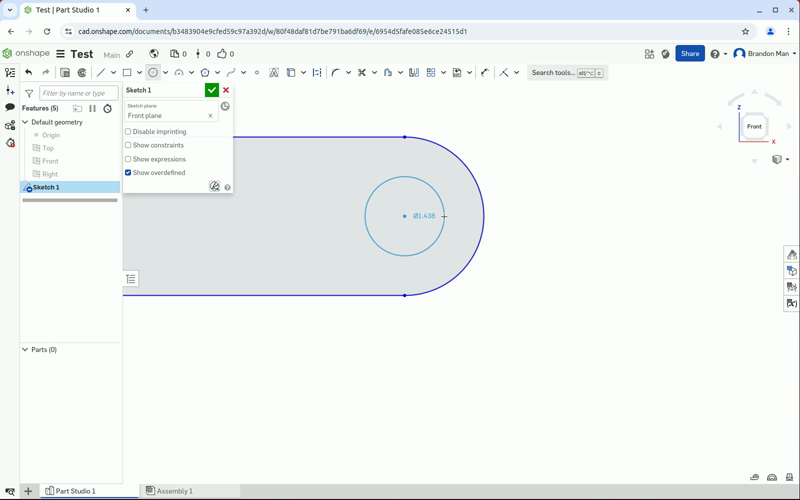
click(444, 216)
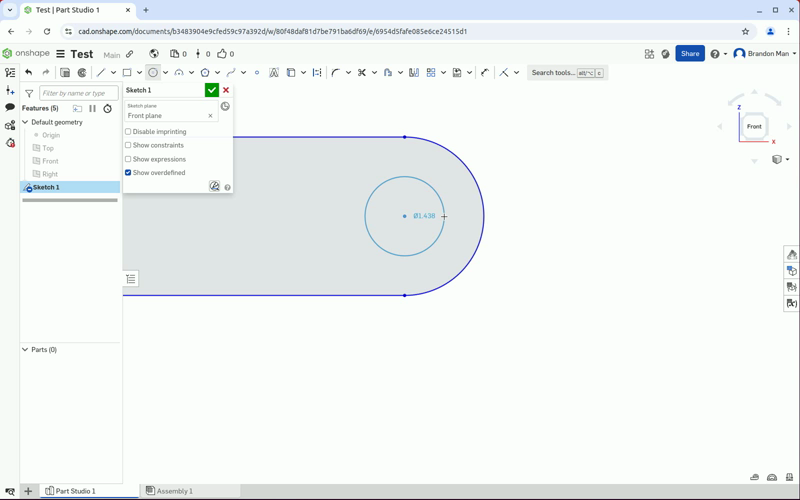
scroll(-6)
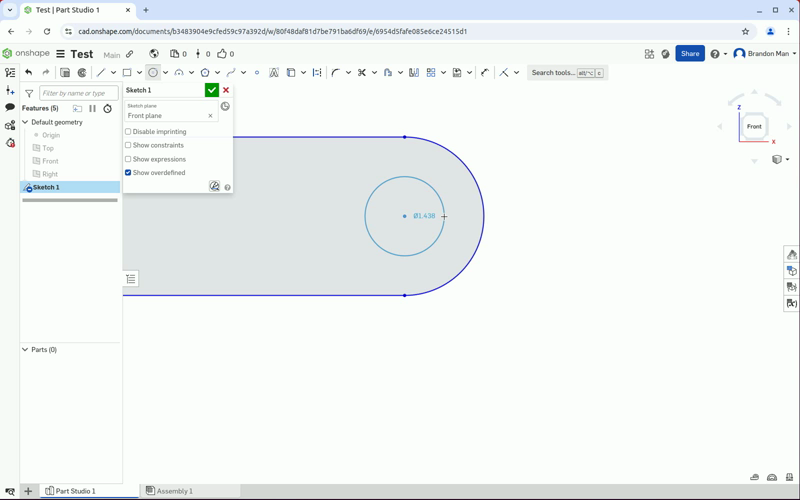
scroll(-6)
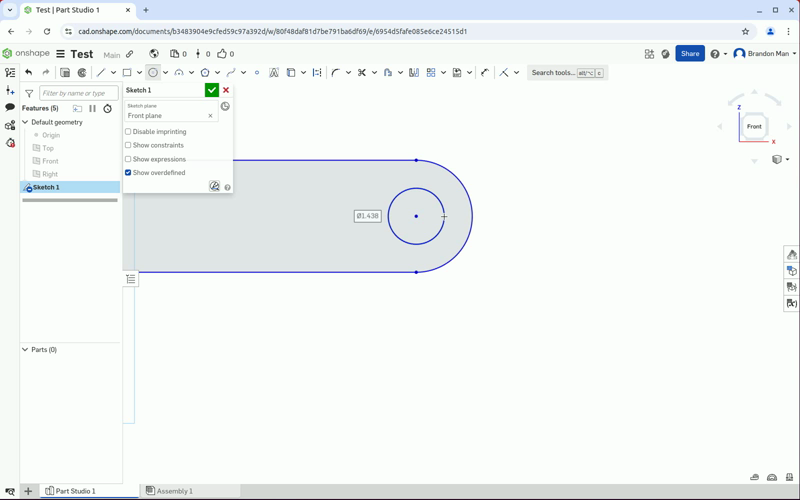
scroll(-6)
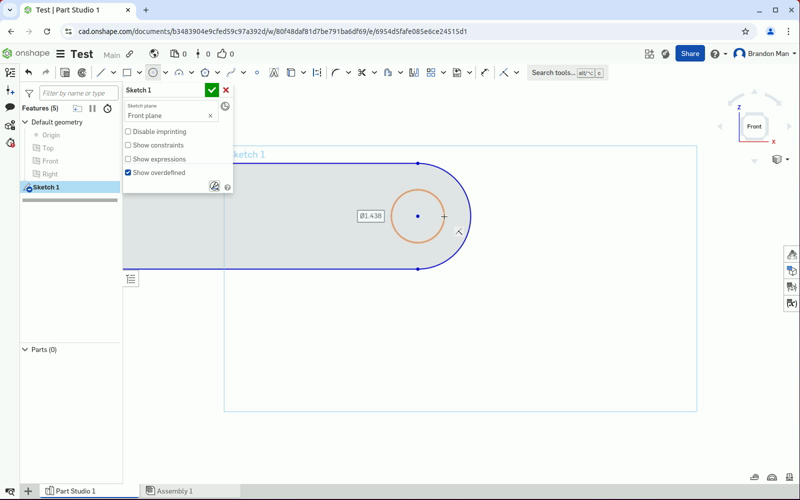
scroll(-6)
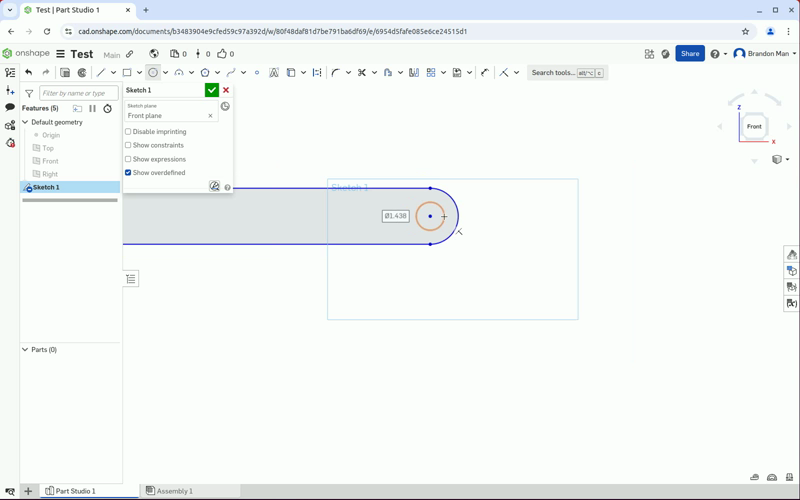
scroll(-6)
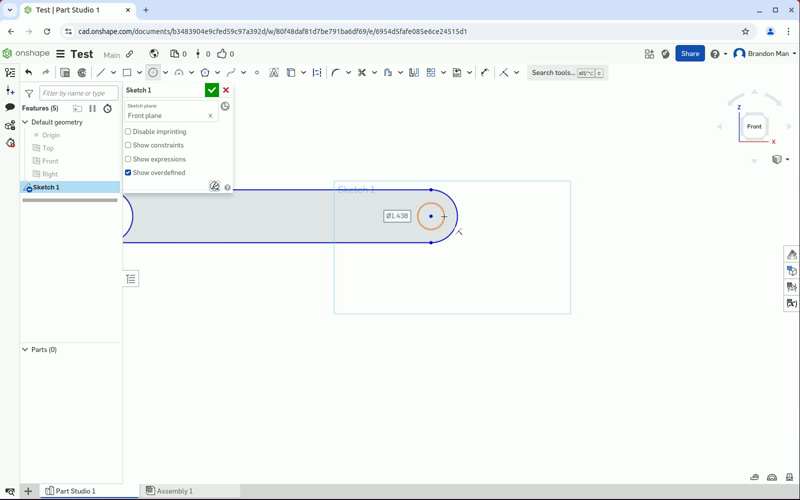
scroll(-6)
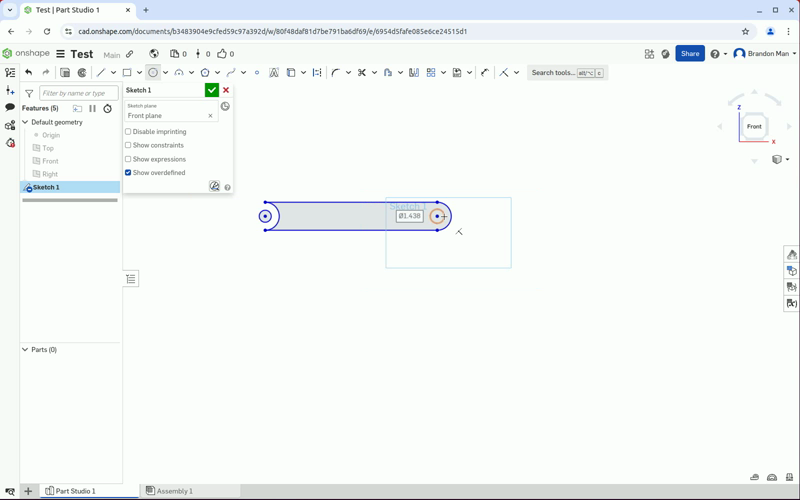
scroll(-6)
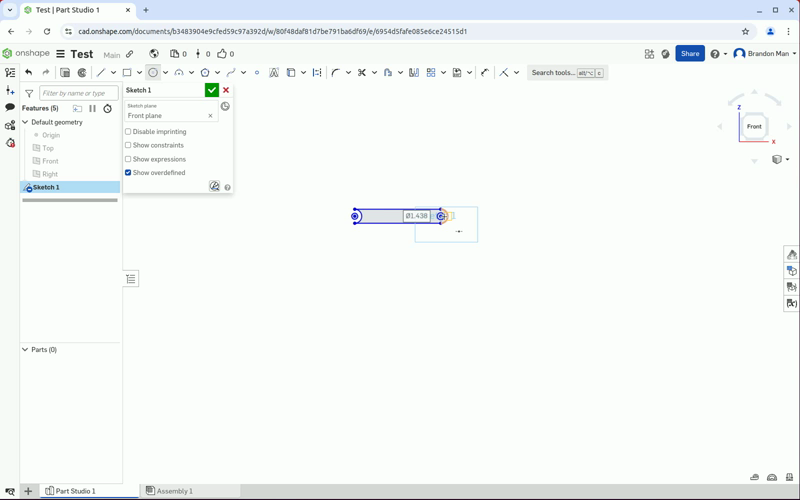
key(esc)
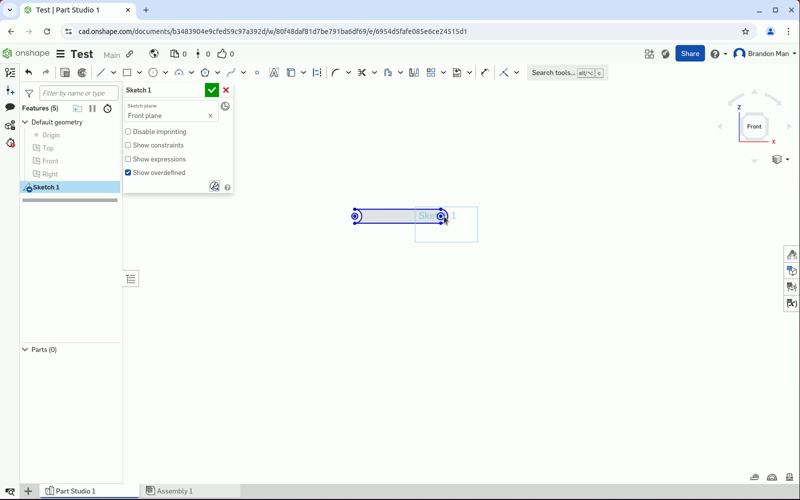
mouse_move(425, 218)
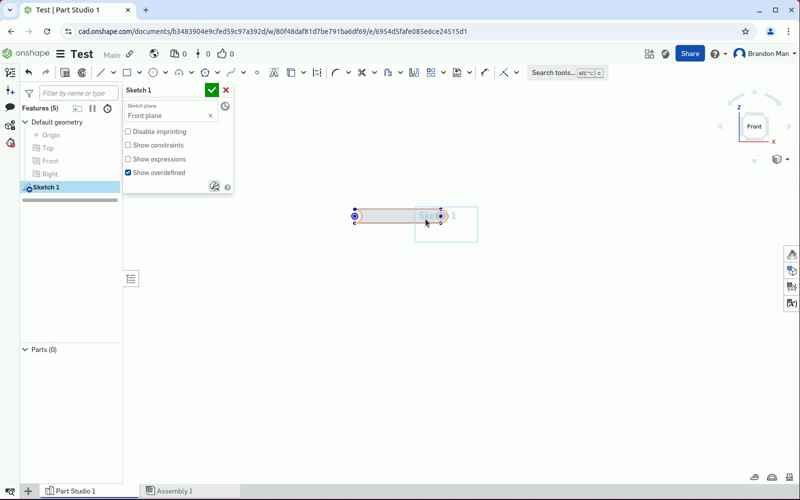
scroll(6)
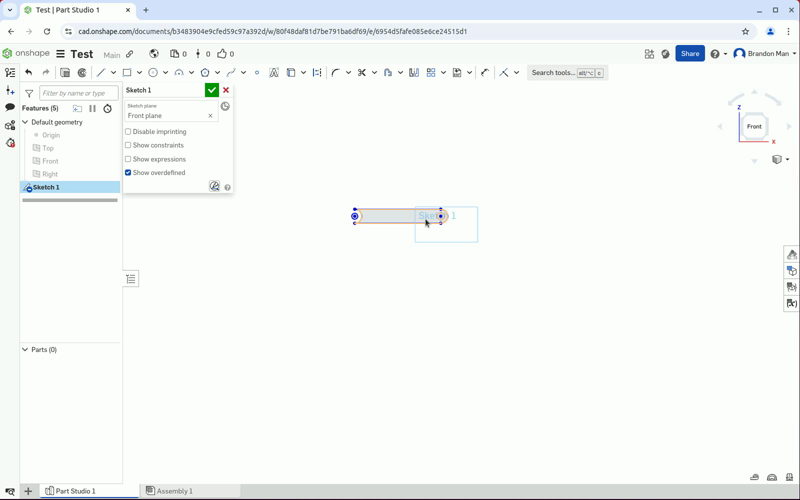
scroll(6)
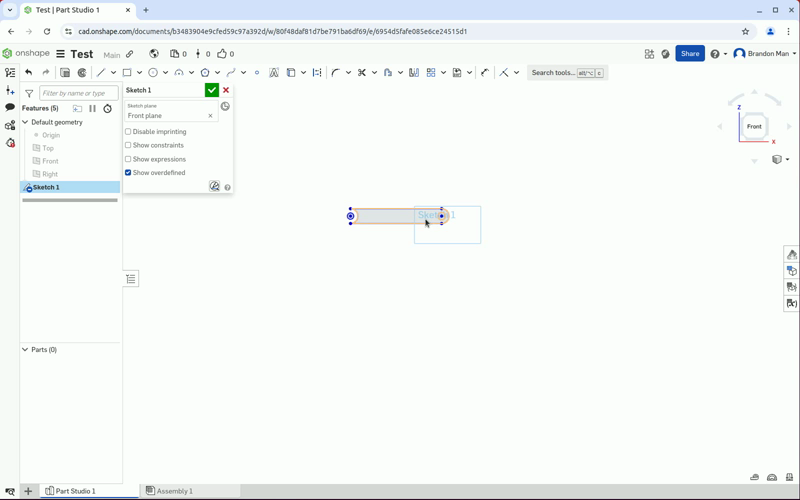
scroll(6)
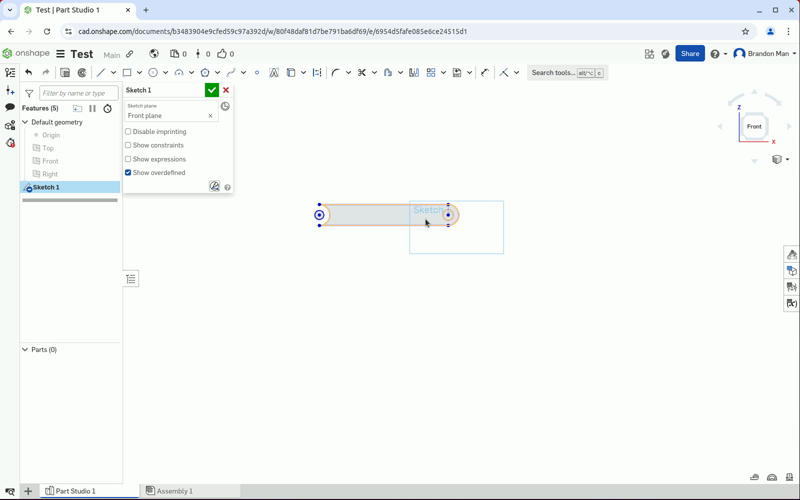
scroll(6)
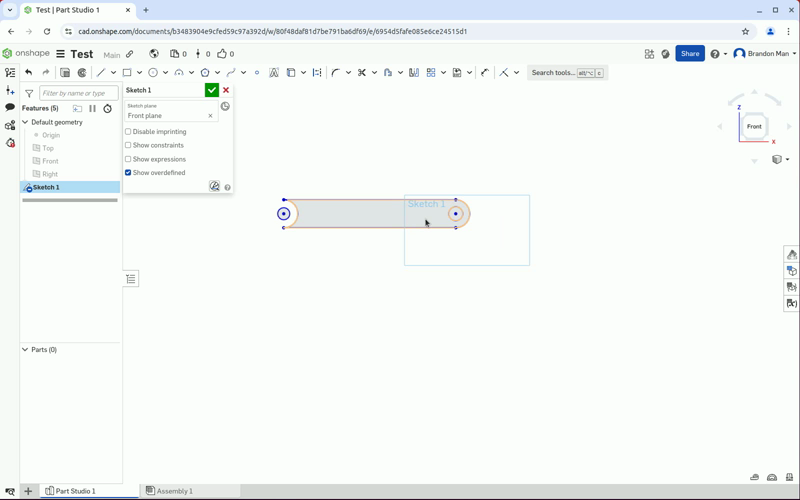
scroll(6)
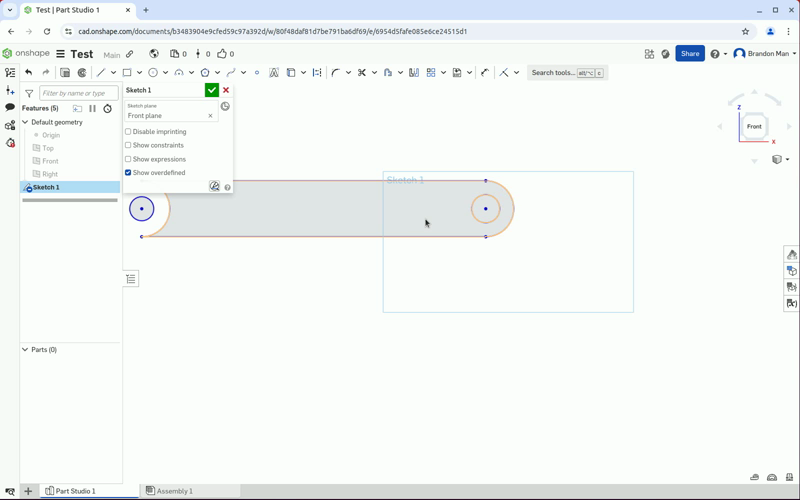
scroll(6)
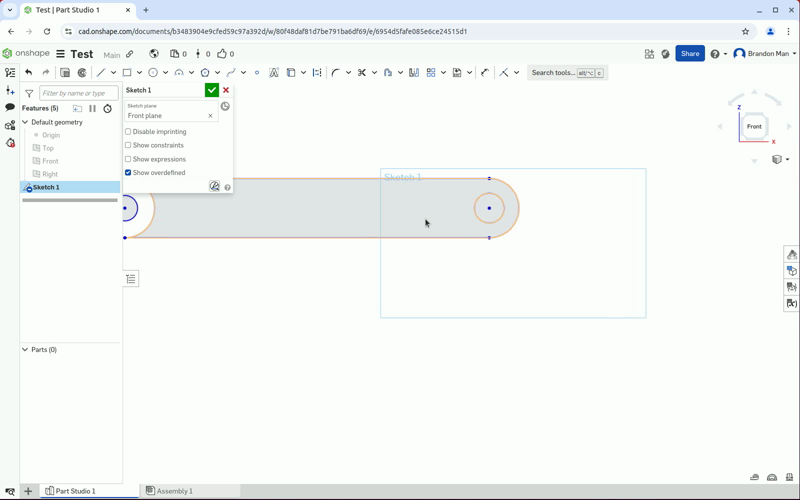
scroll(6)
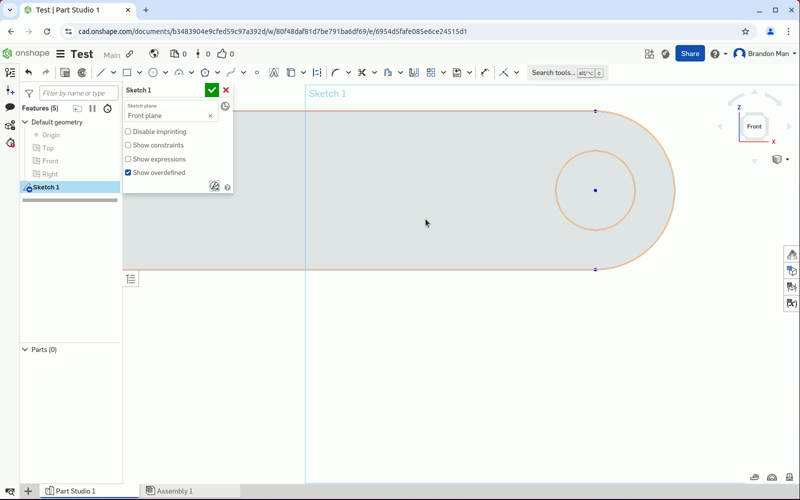
click(425, 218)
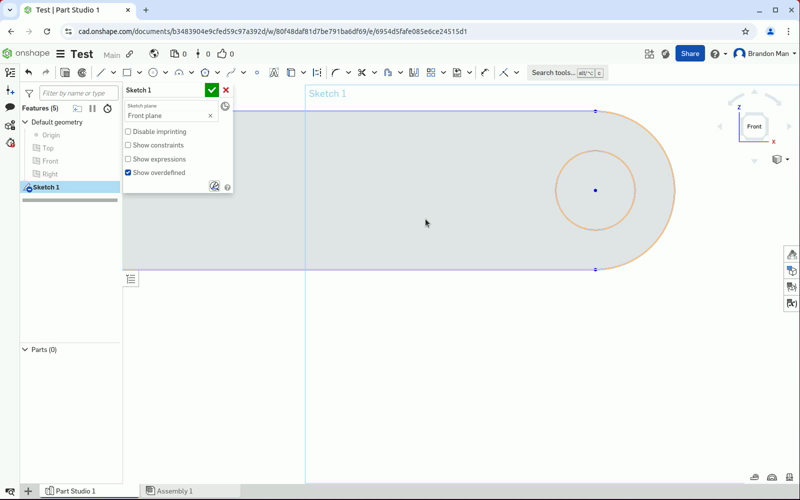
scroll(-6)
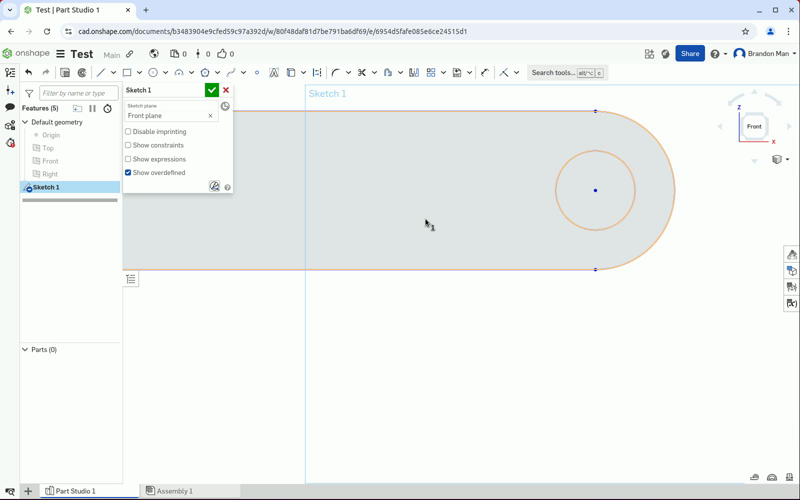
scroll(-6)
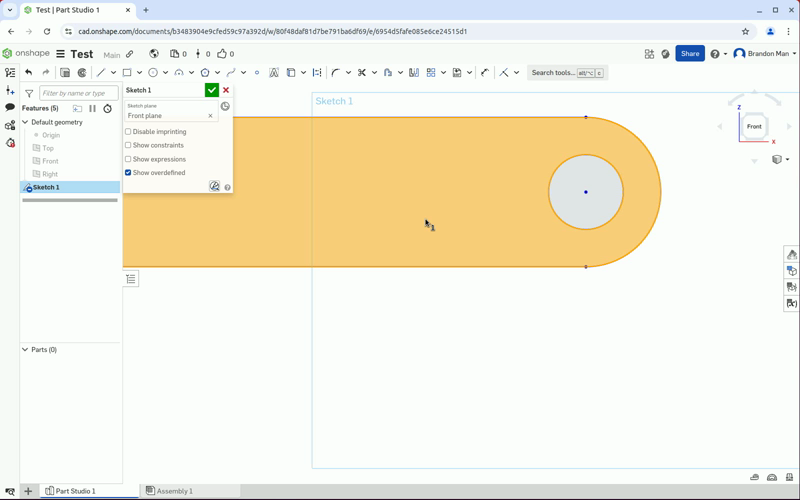
scroll(-6)
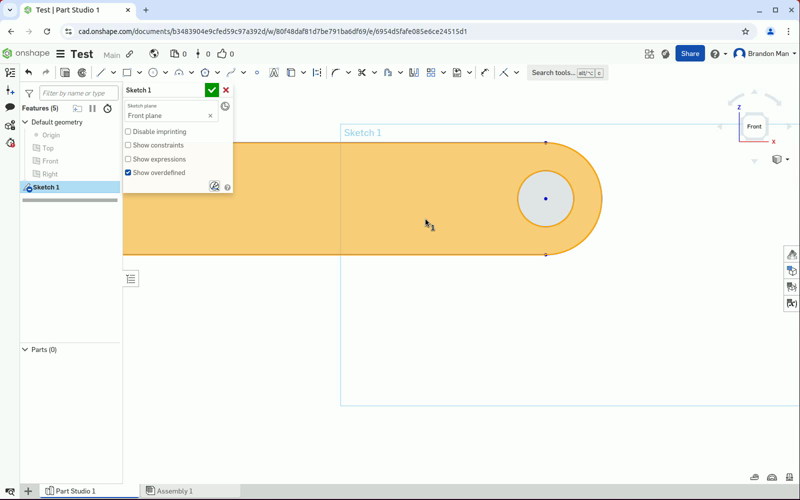
scroll(-6)
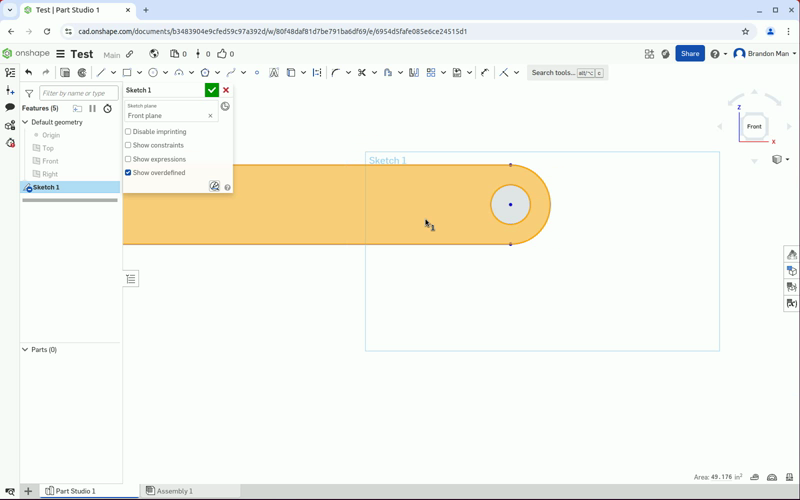
scroll(-6)
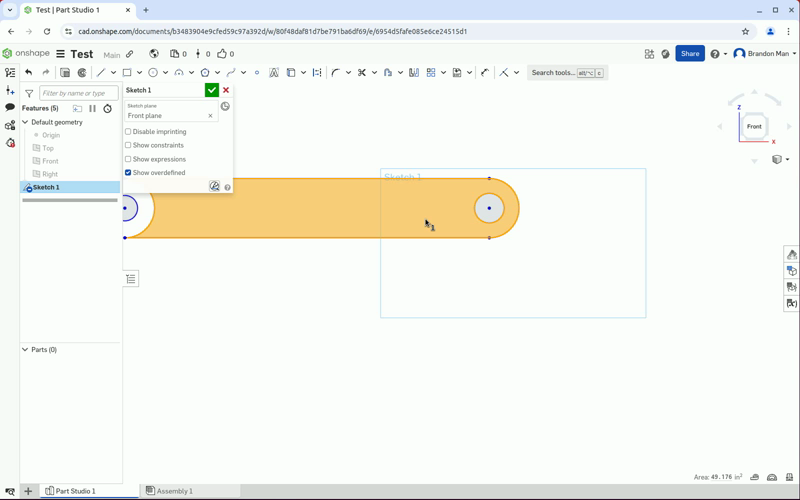
scroll(-6)
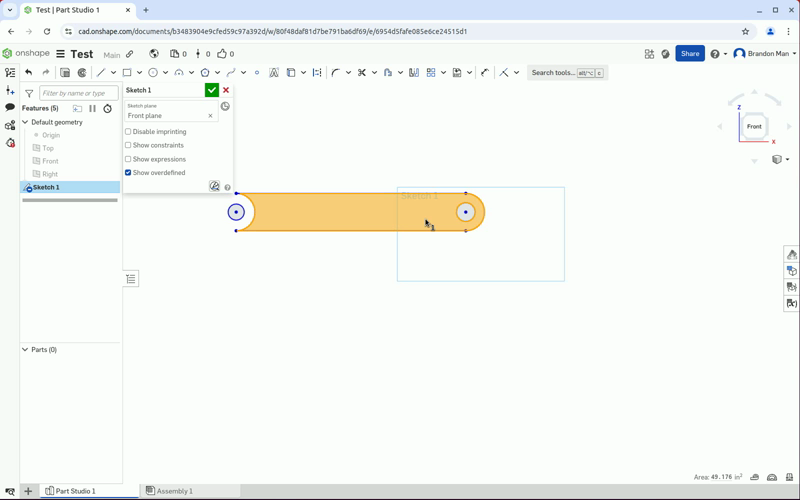
scroll(-6)
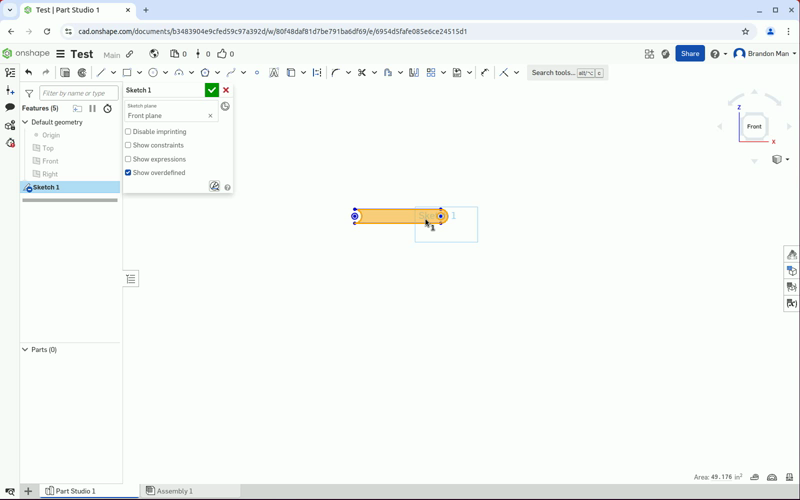
mouse_move(73, 352)
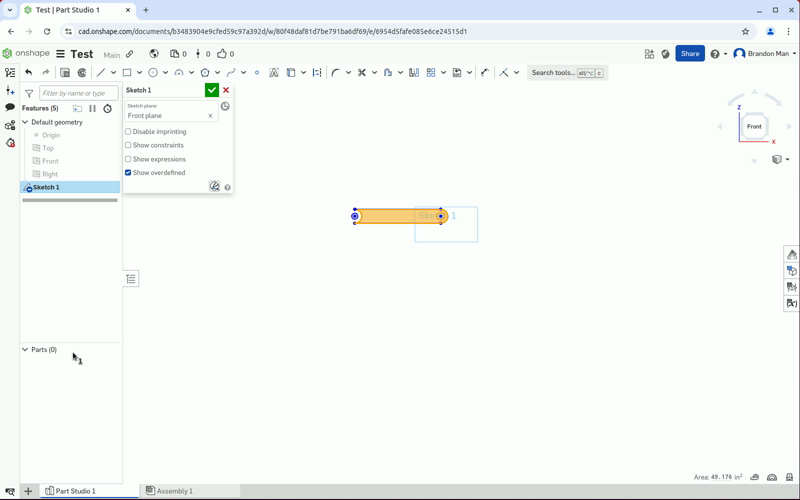
key(shift+y)
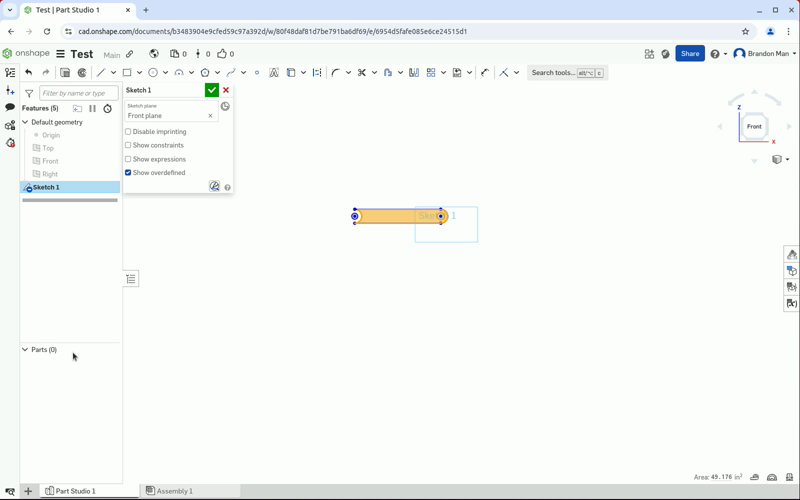
key(shift+e)
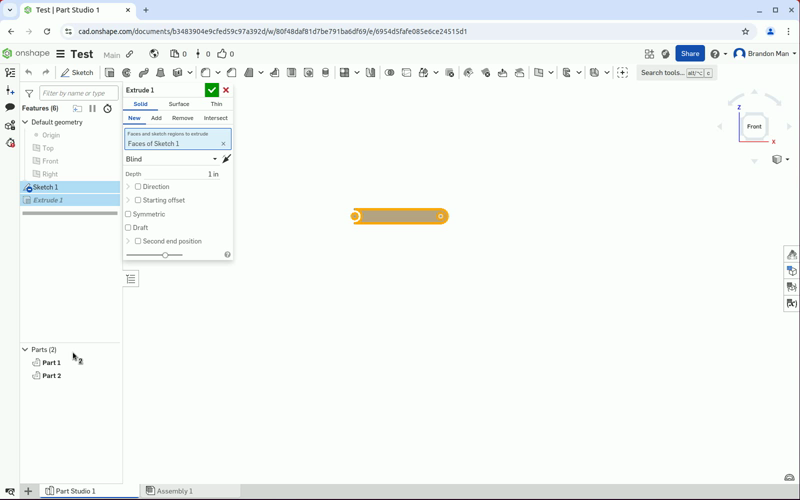
mouse_move(143, 106)
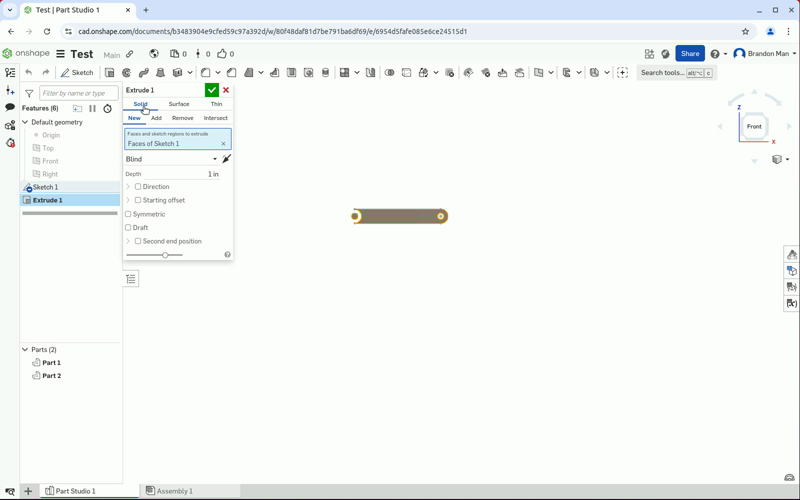
click(143, 106)
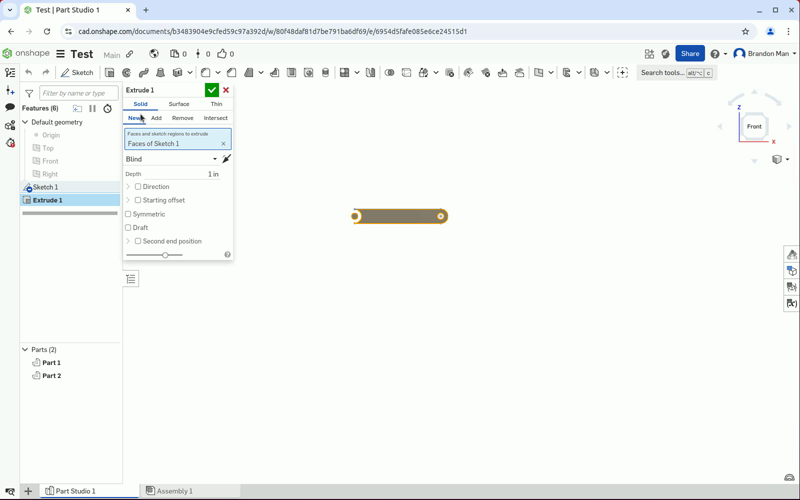
mouse_move(137, 120)
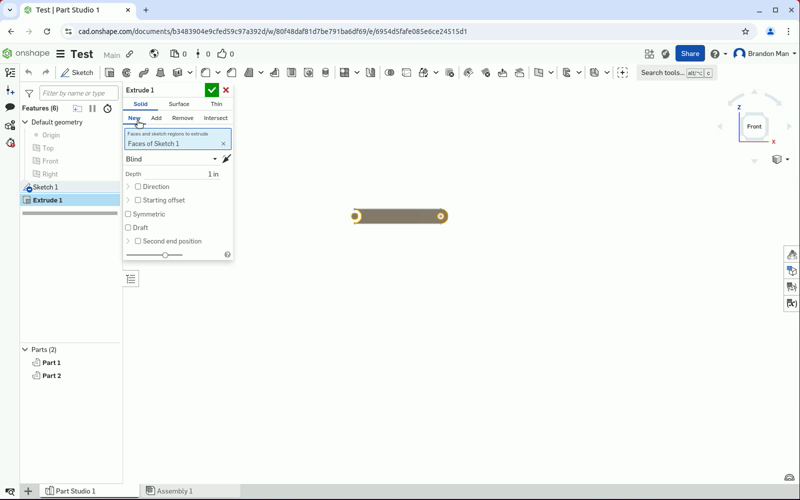
click(137, 120)
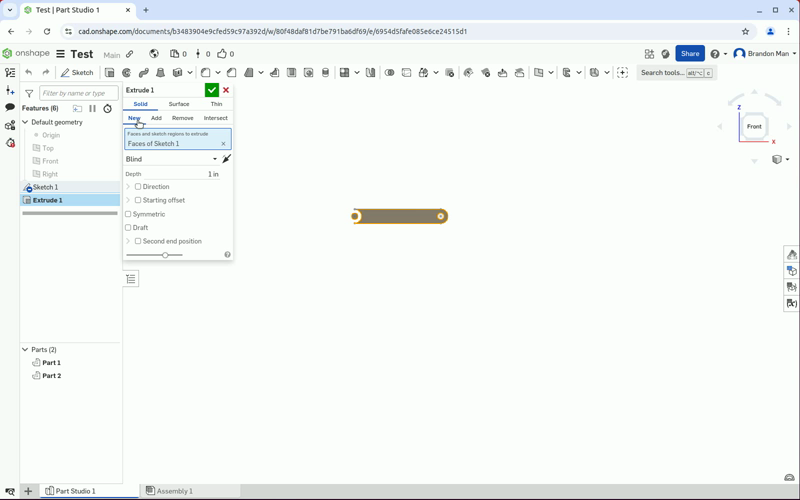
key(tab, 4)
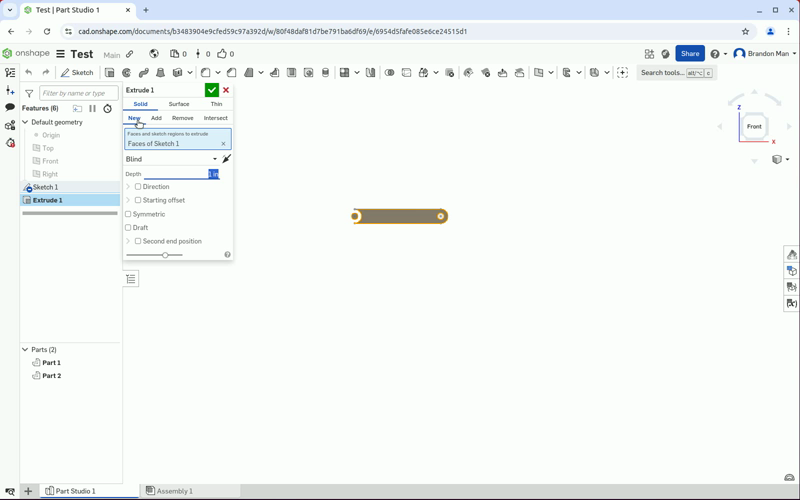
text(3.611)
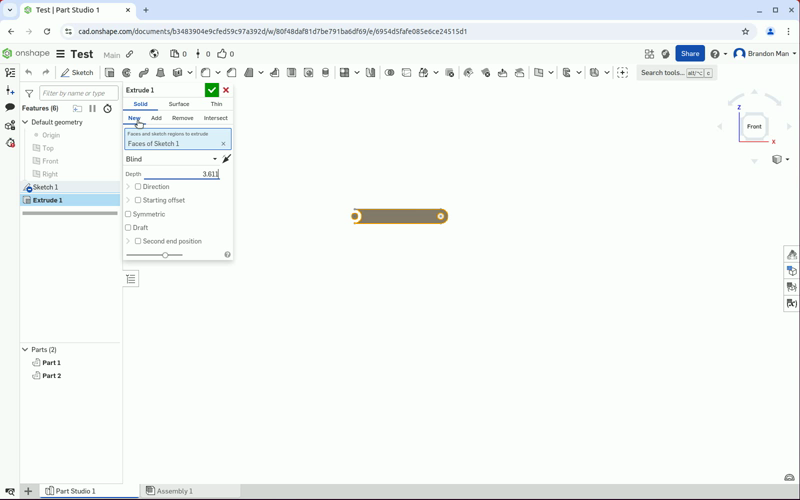
key(enter)
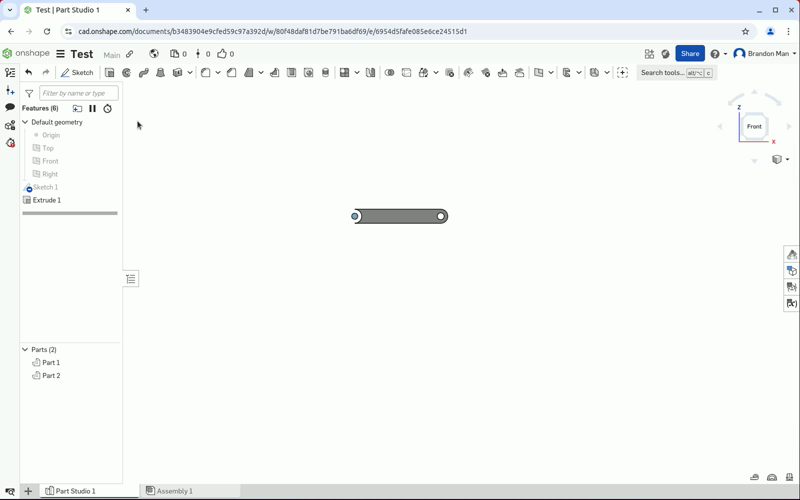
key(shift+h)
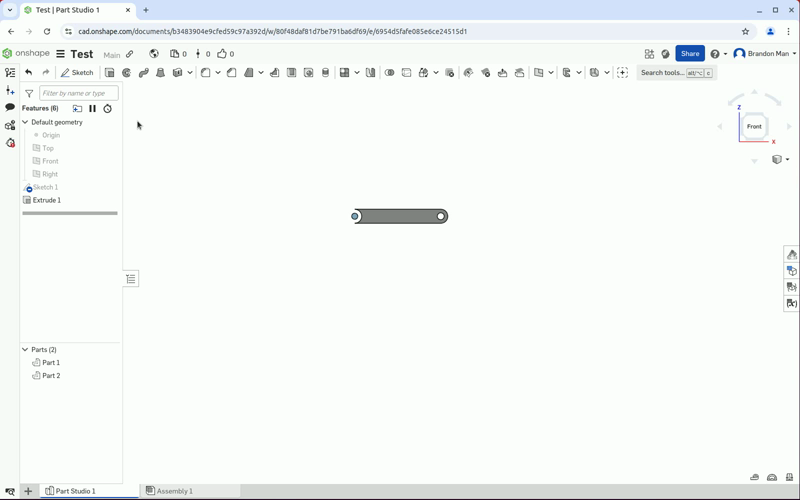
key(shift+h)
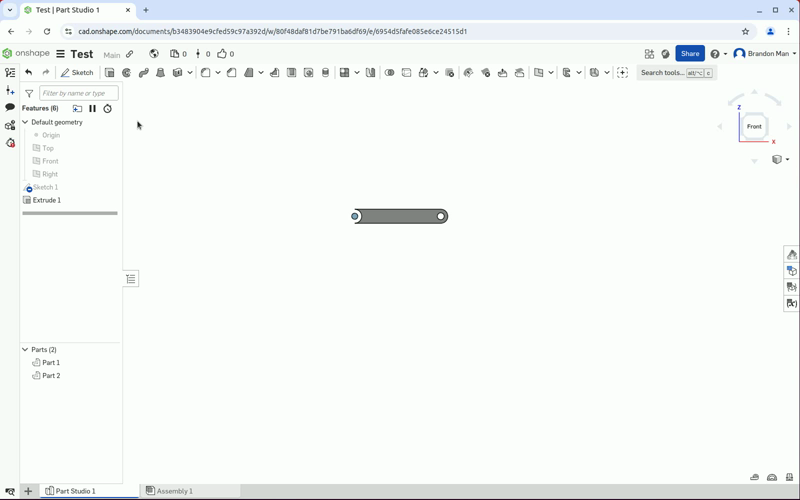
mouse_move(73, 189)
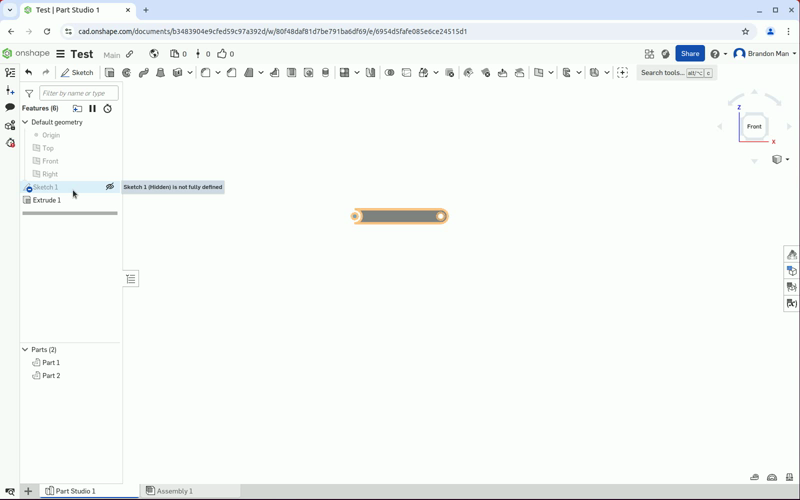
click(73, 189)
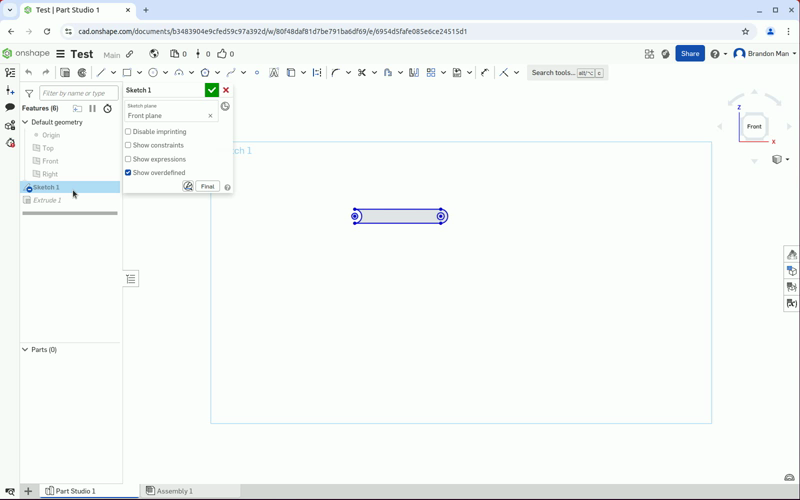
mouse_move(229, 92)
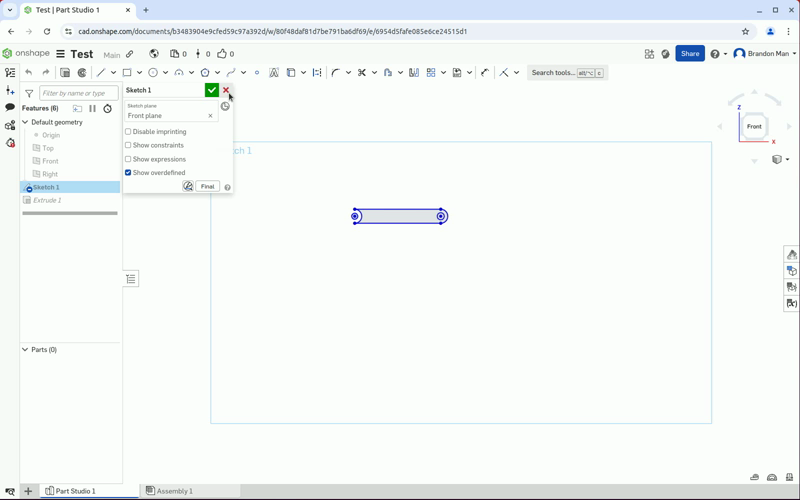
click(229, 92)
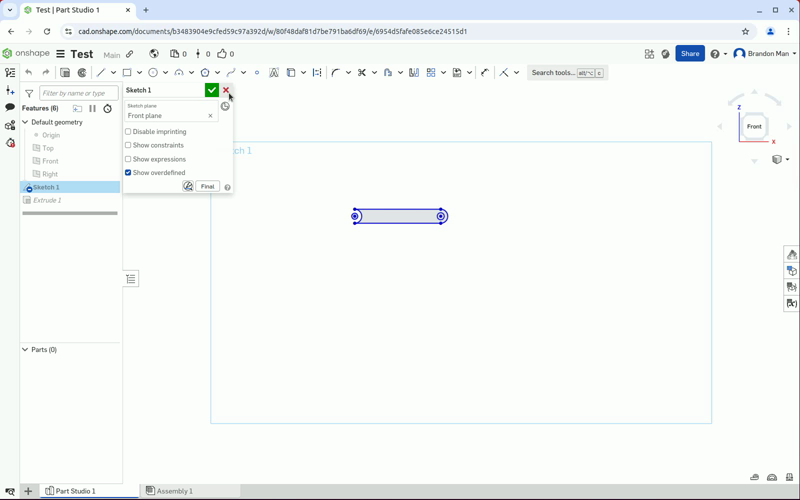
key(shift+s)
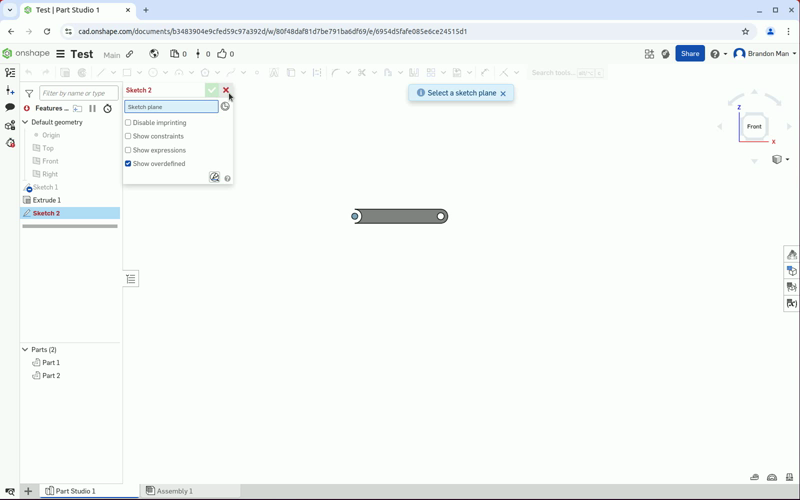
mouse_move(73, 163)
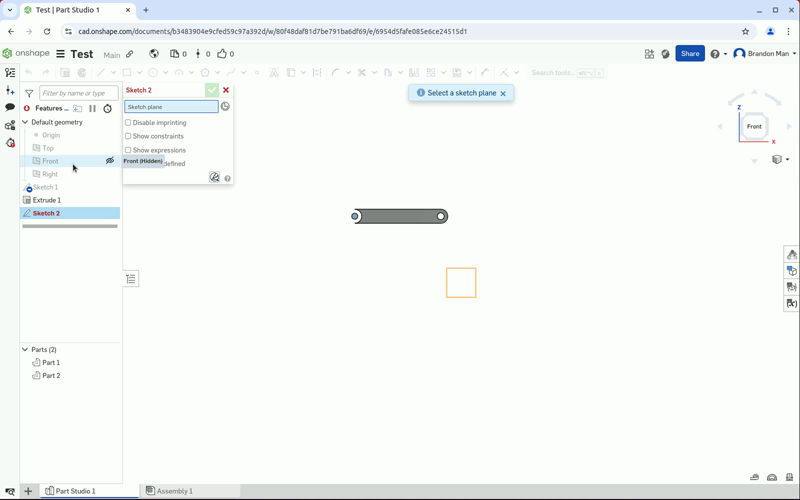
click(73, 163)
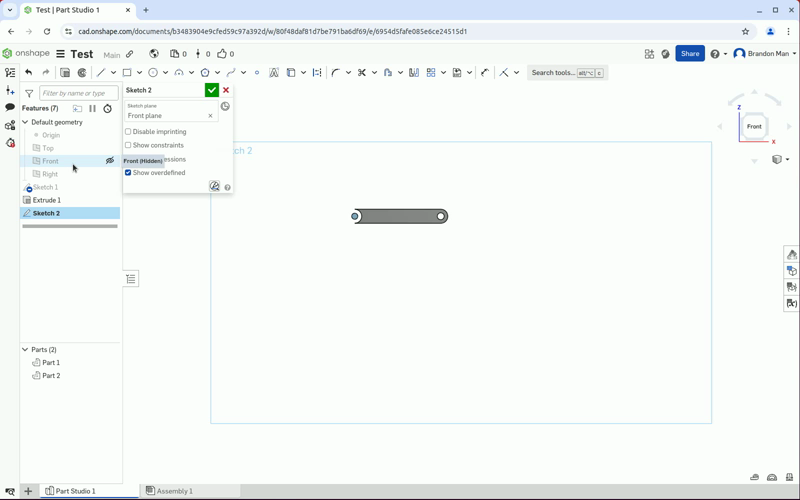
mouse_move(73, 352)
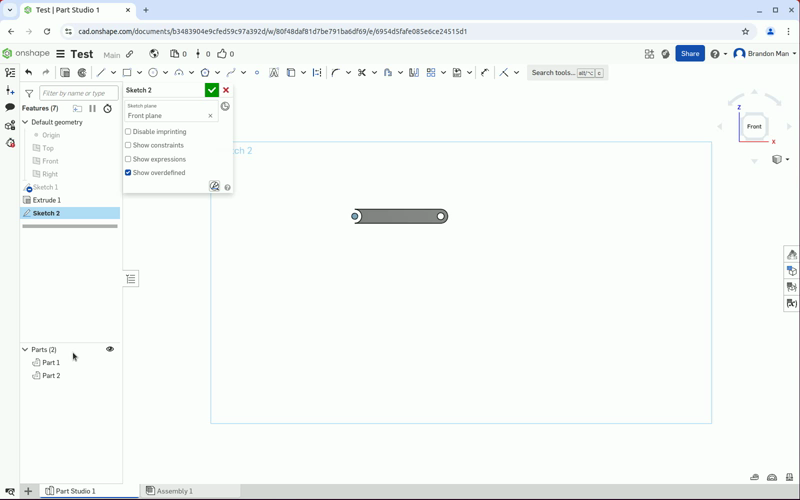
key(y)
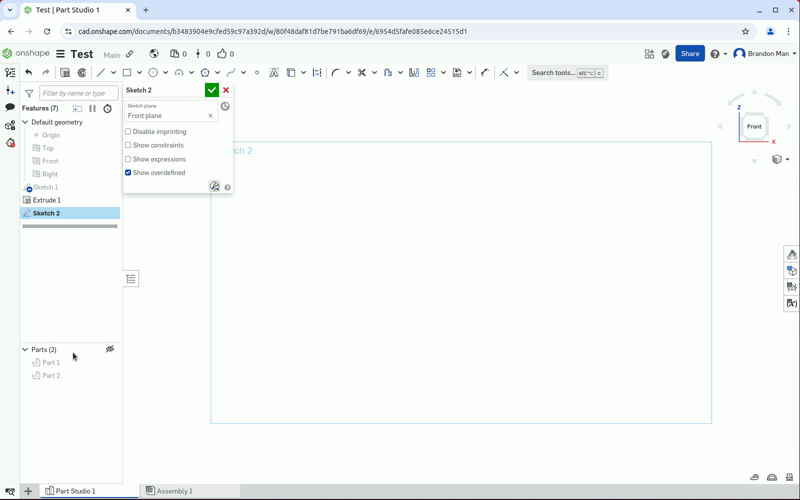
key(c)
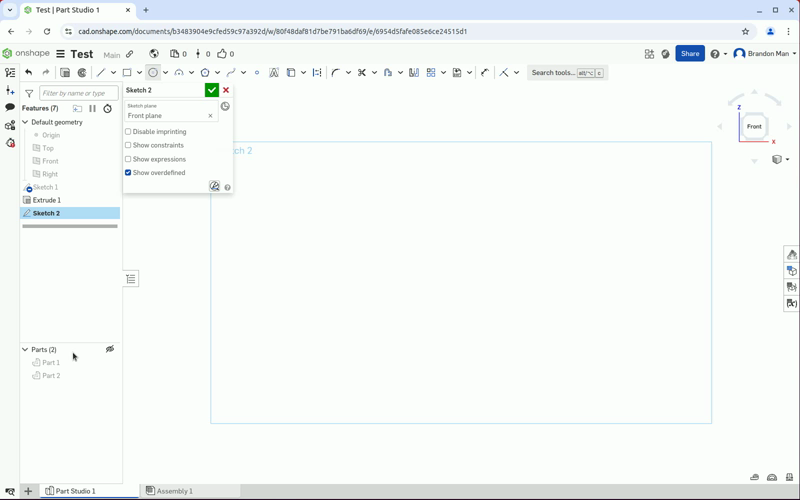
key_down(shift)
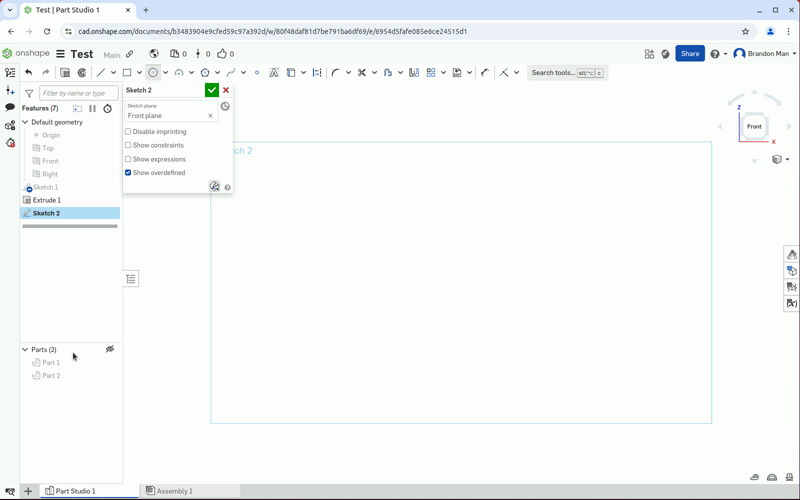
mouse_move(359, 198)
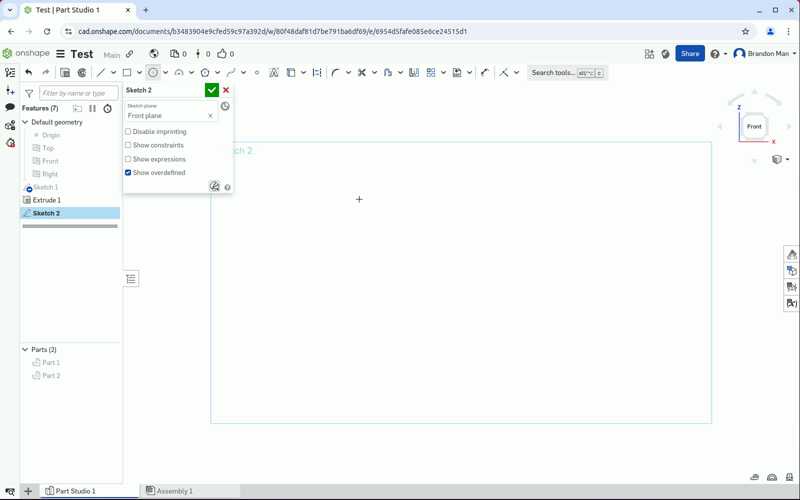
click(359, 198)
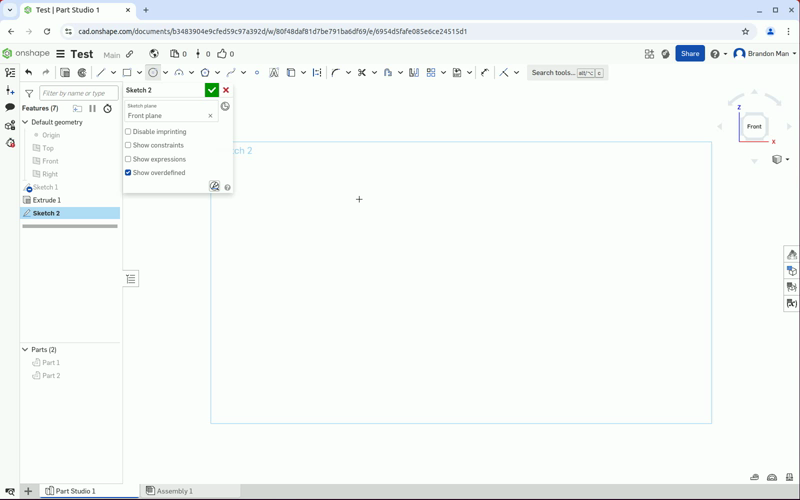
key_up(shift)
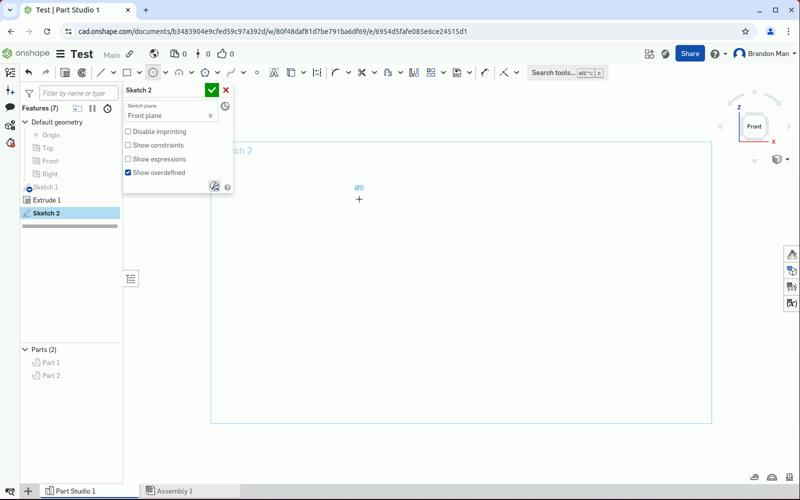
mouse_move(363, 198)
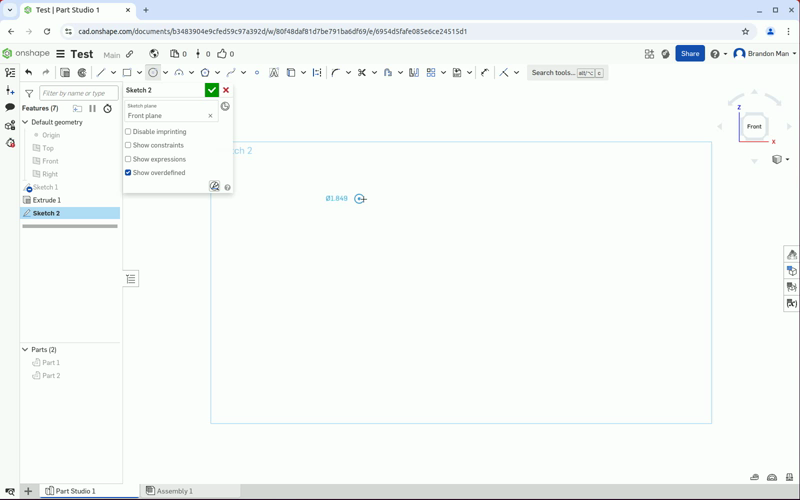
click(363, 198)
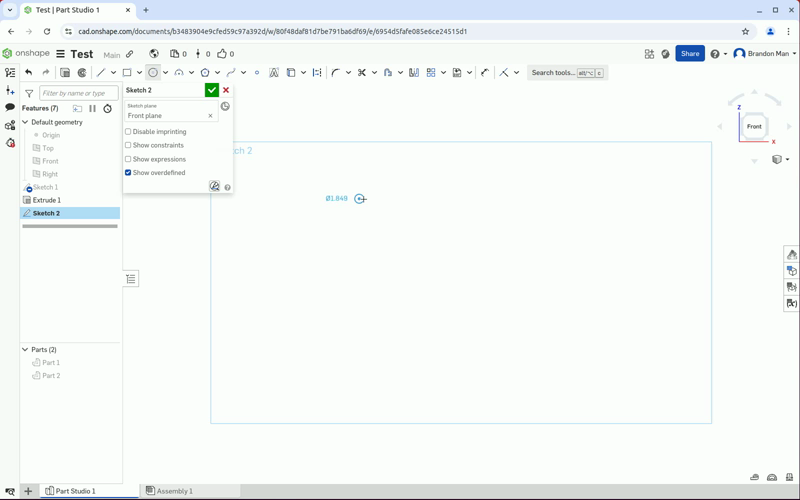
key(esc)
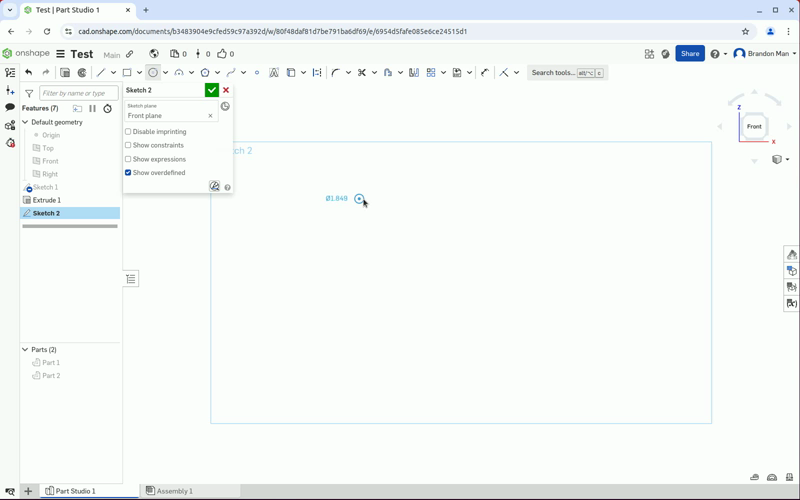
mouse_move(355, 198)
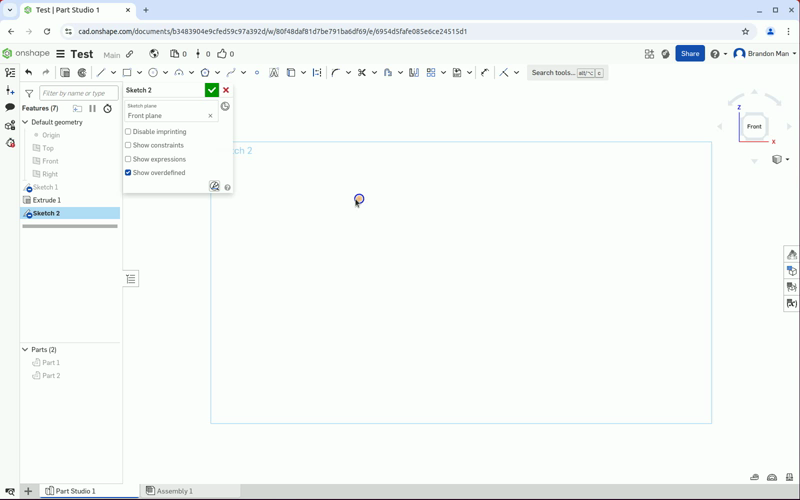
scroll(6)
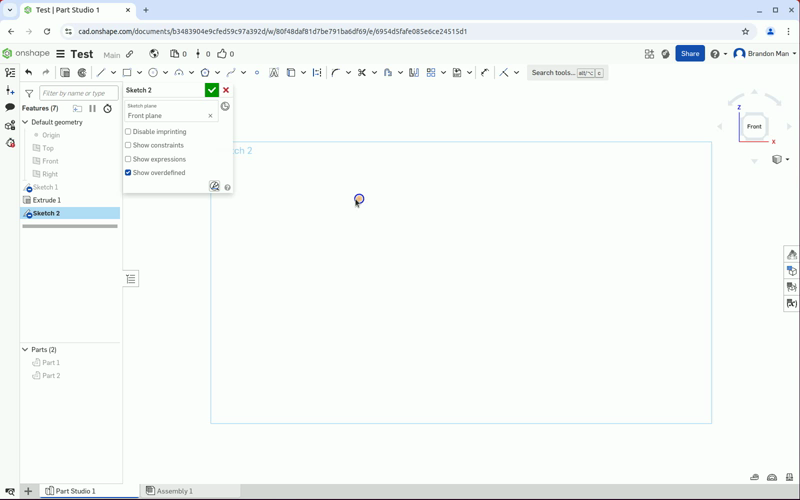
scroll(6)
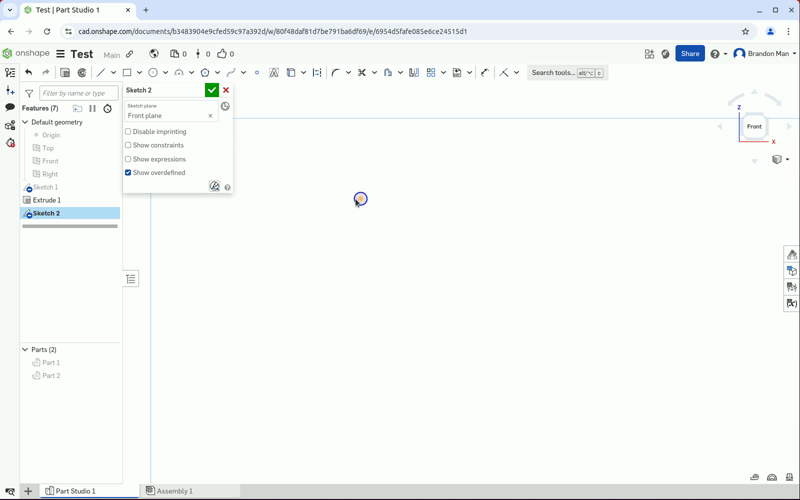
scroll(6)
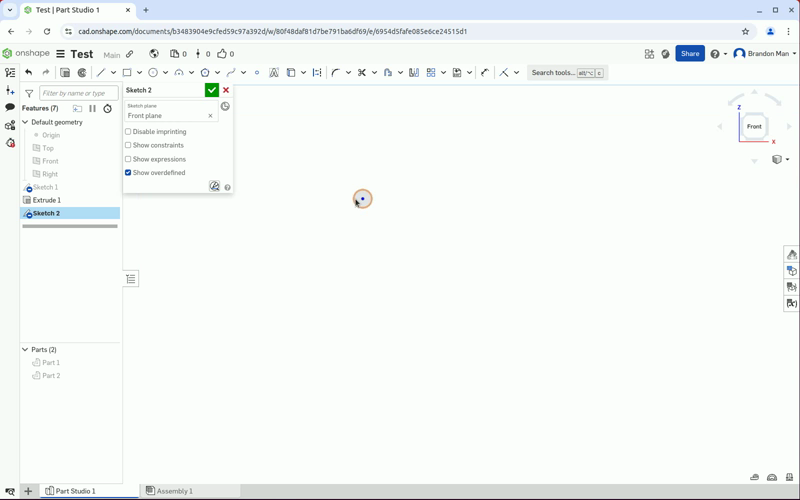
scroll(6)
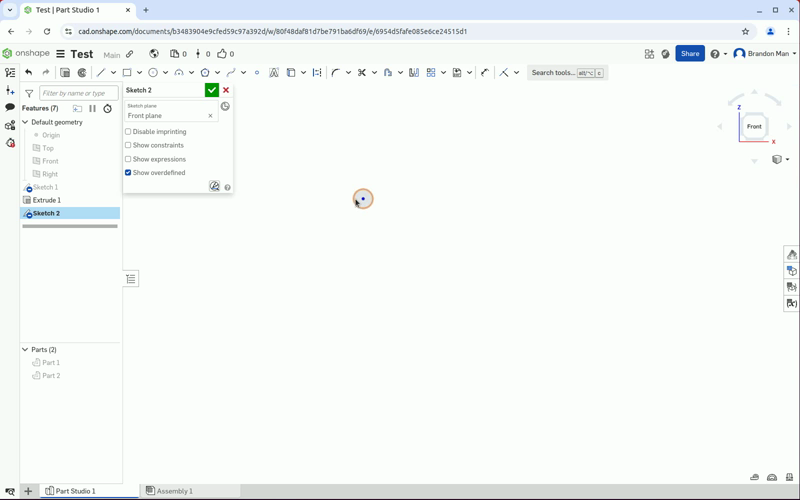
scroll(6)
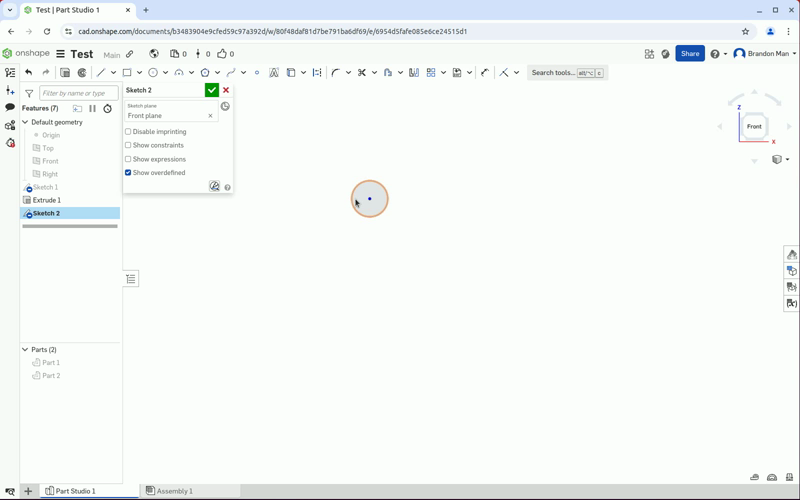
scroll(6)
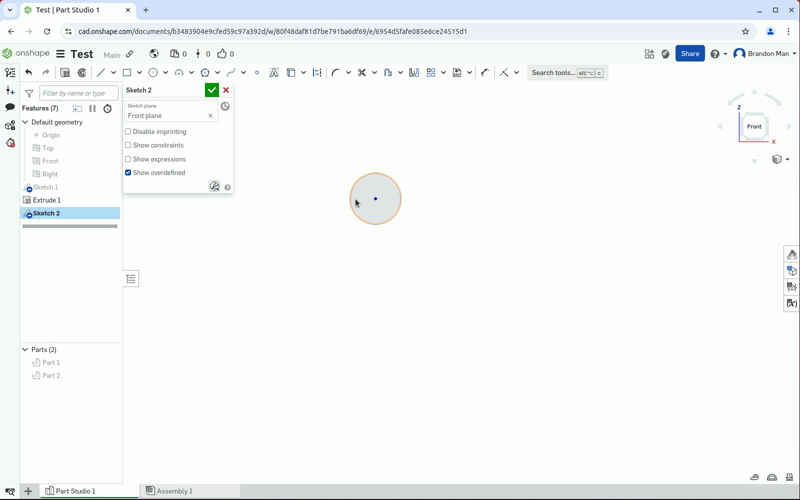
scroll(6)
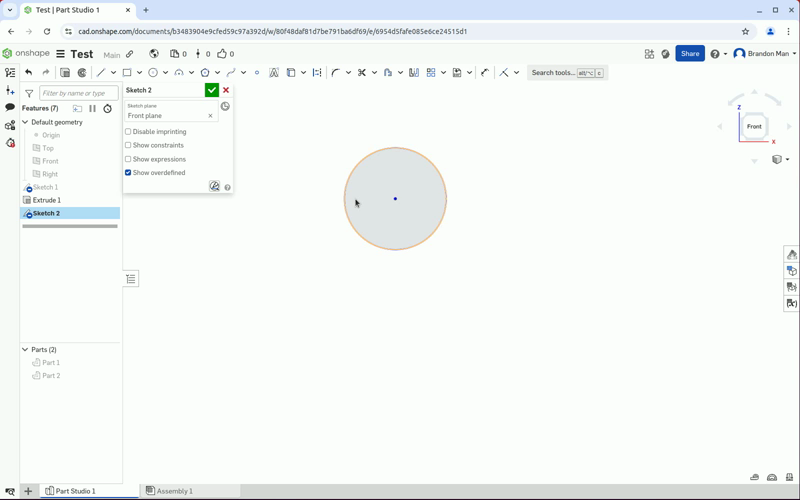
click(355, 198)
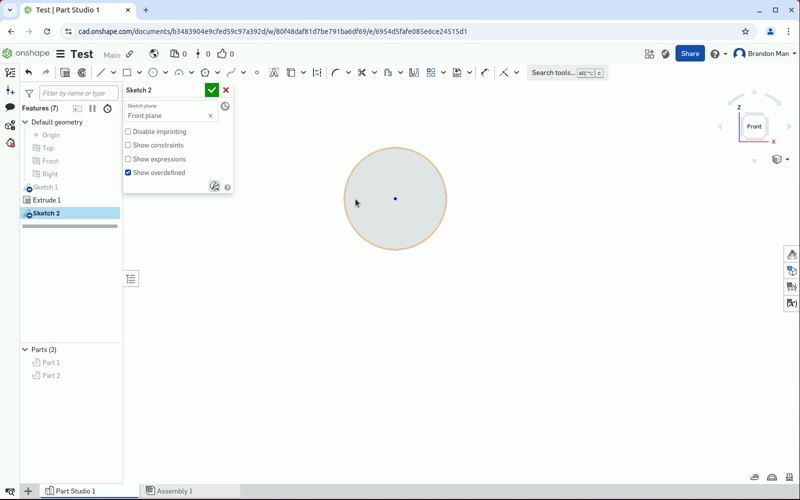
scroll(-6)
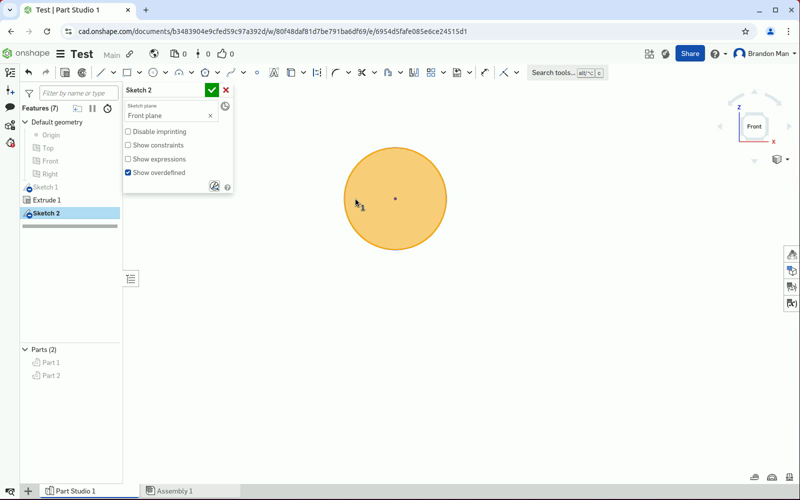
scroll(-6)
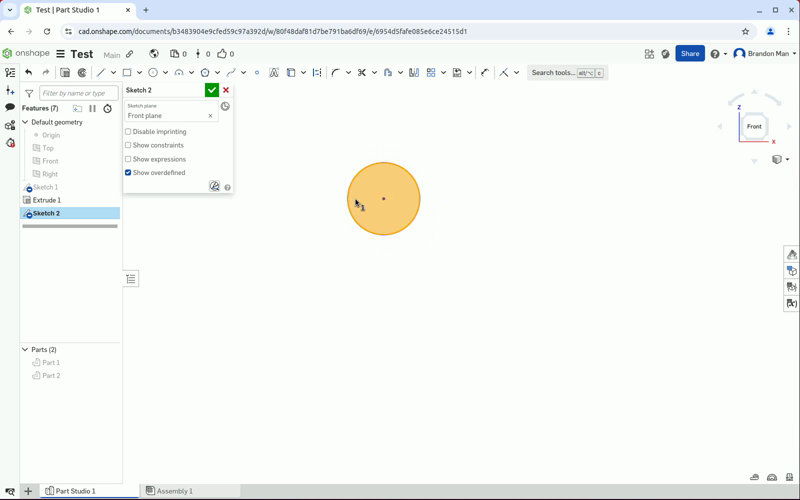
scroll(-6)
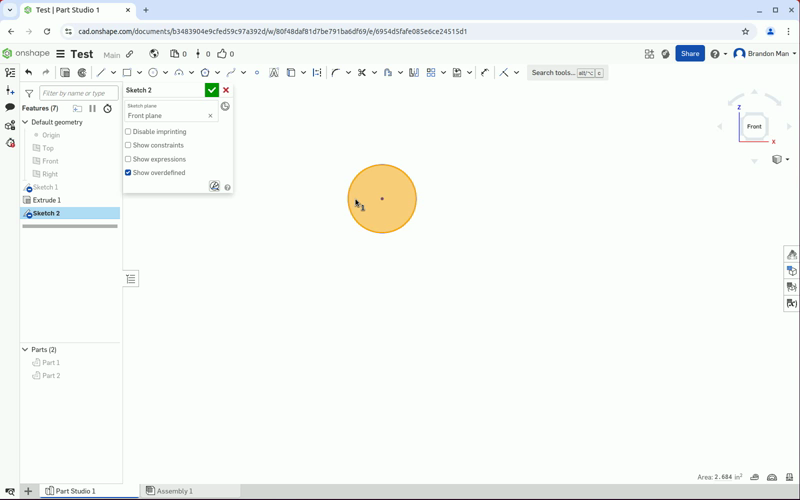
scroll(-6)
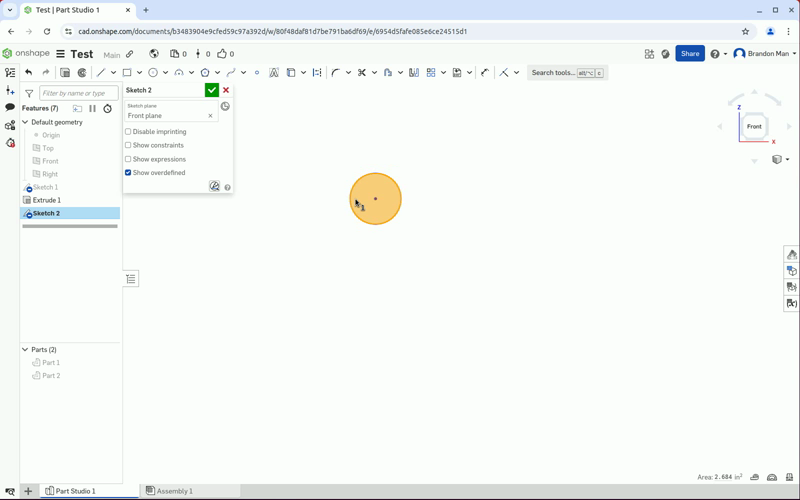
scroll(-6)
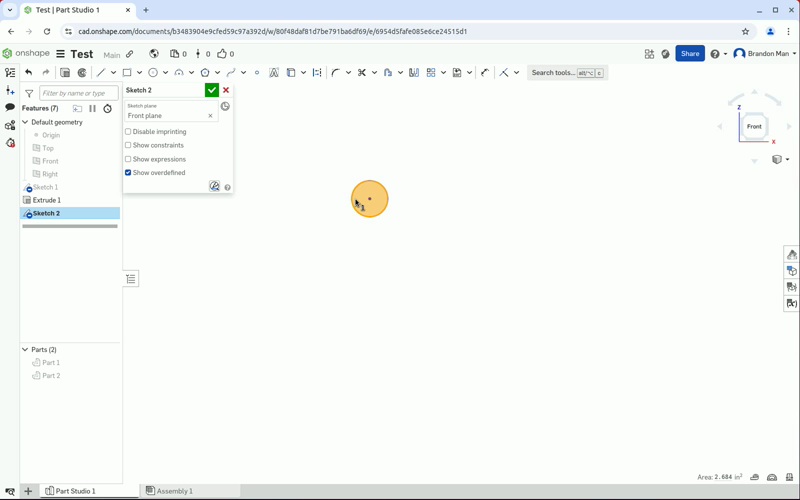
scroll(-6)
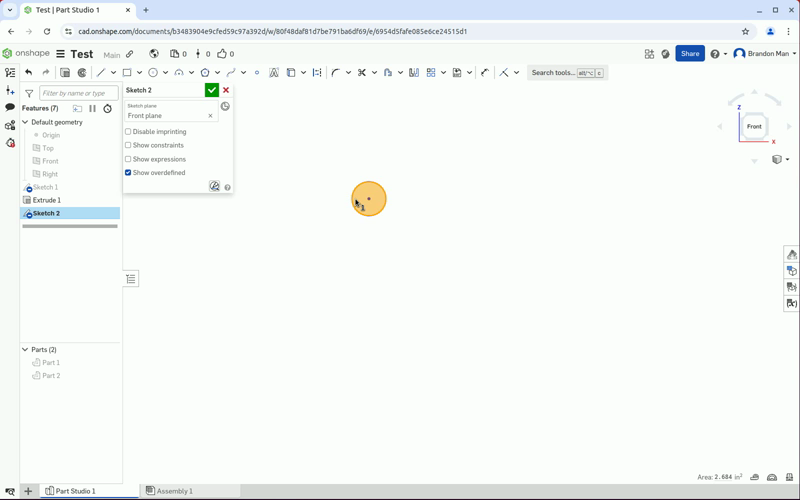
scroll(-6)
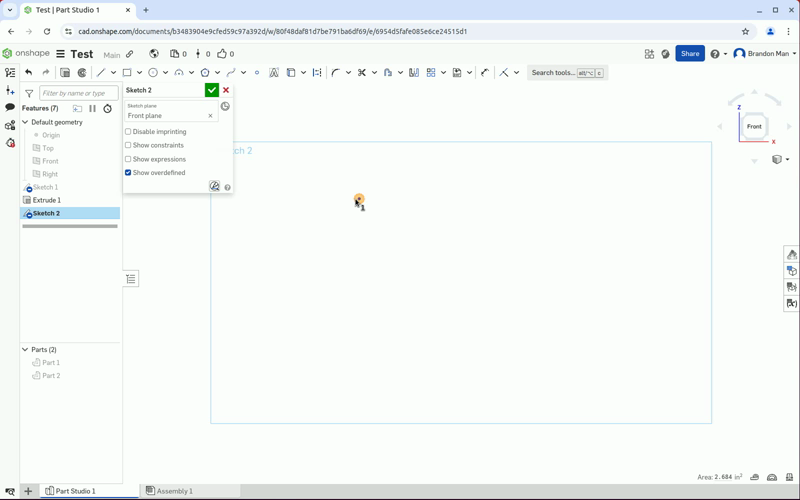
mouse_move(73, 352)
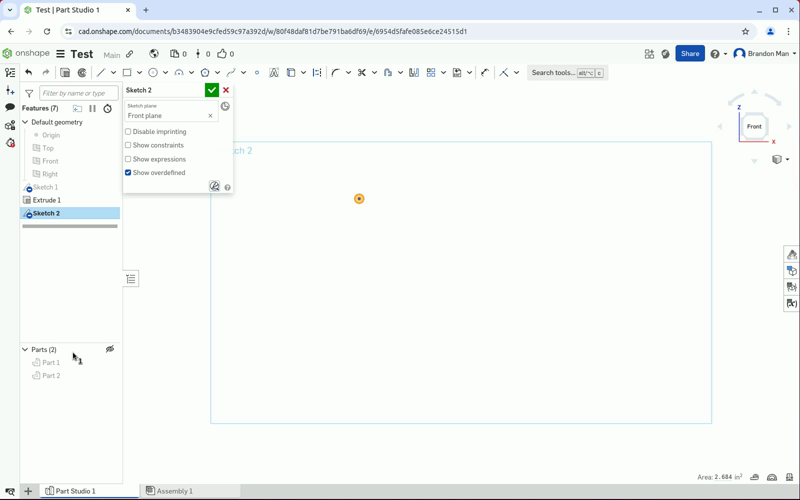
key(shift+y)
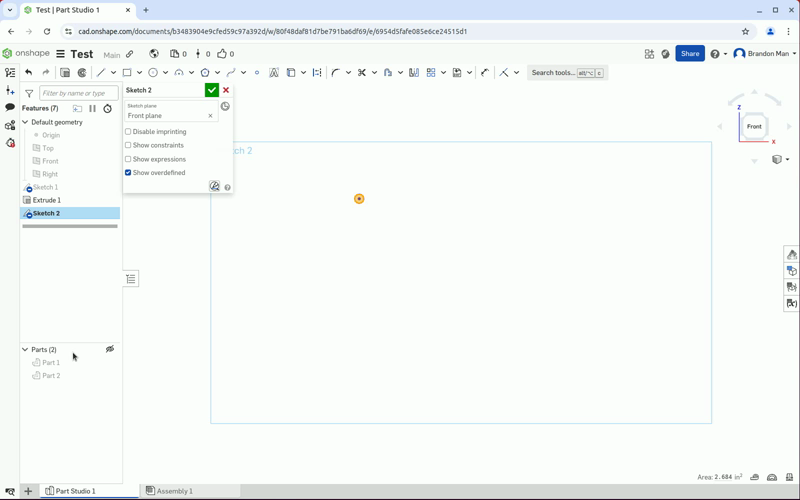
key(shift+e)
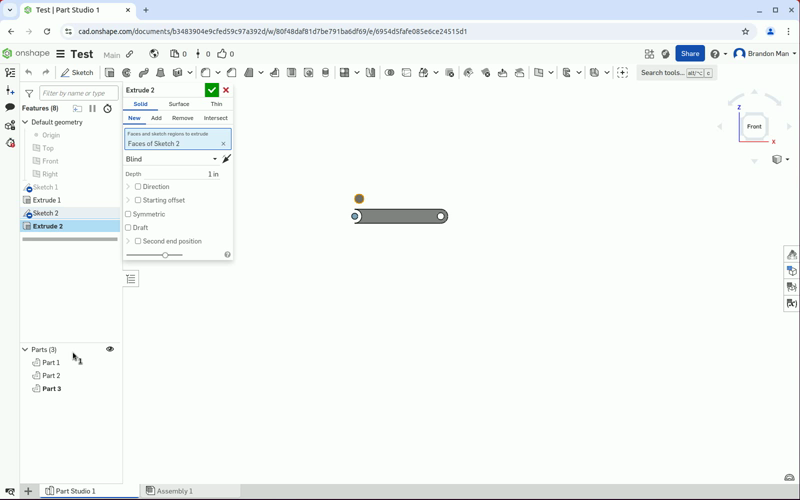
mouse_move(143, 106)
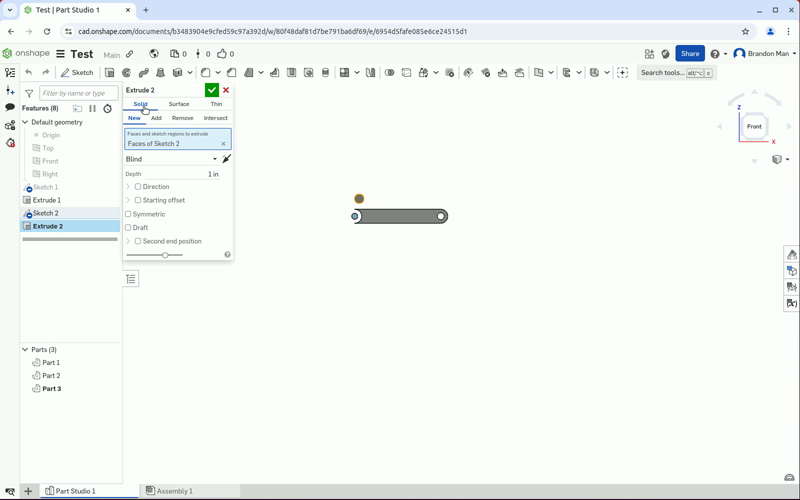
click(143, 106)
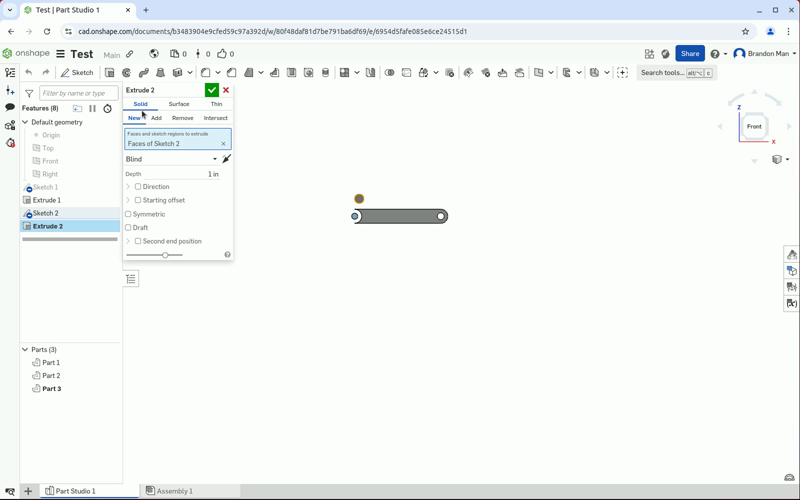
mouse_move(137, 120)
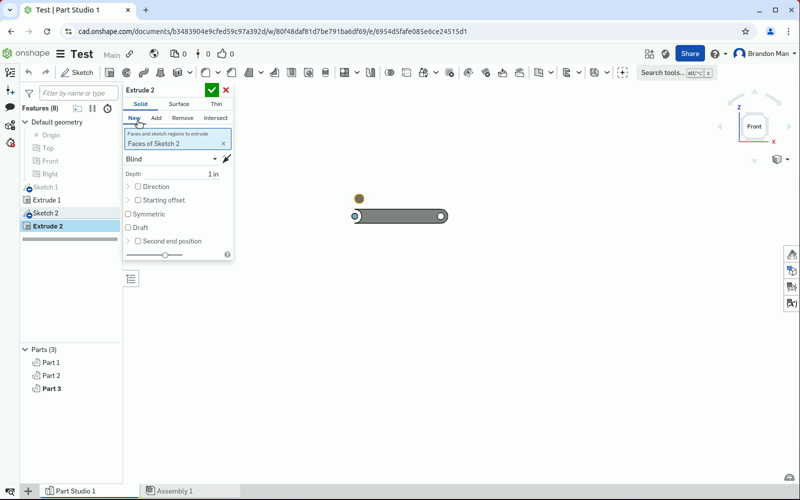
click(137, 120)
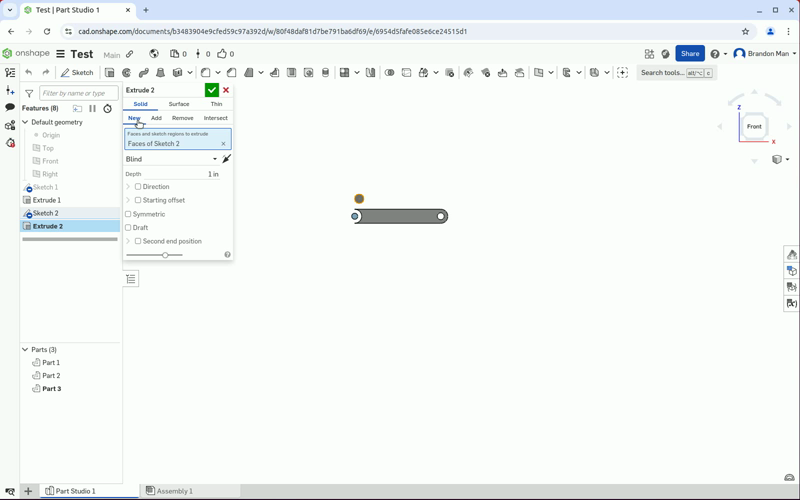
key(tab, 4)
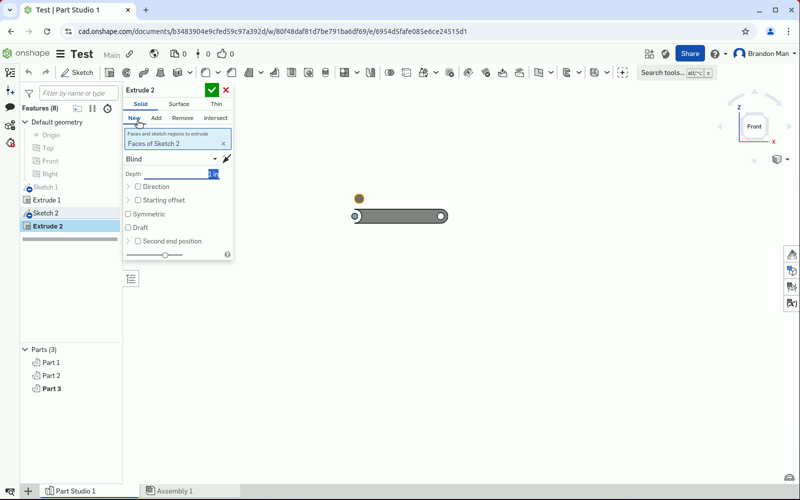
text(8.666)
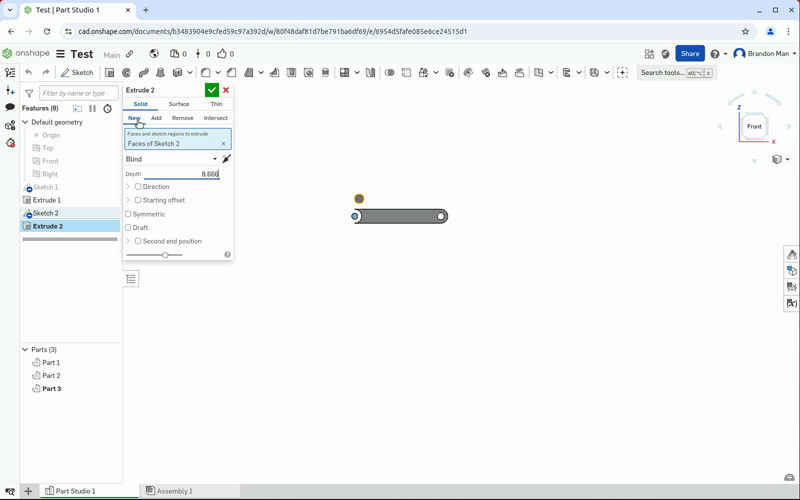
key(enter)
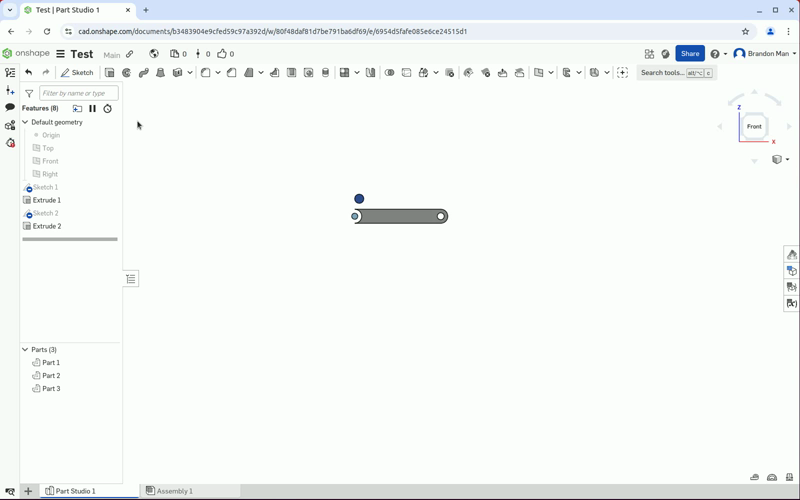
key(shift+h)
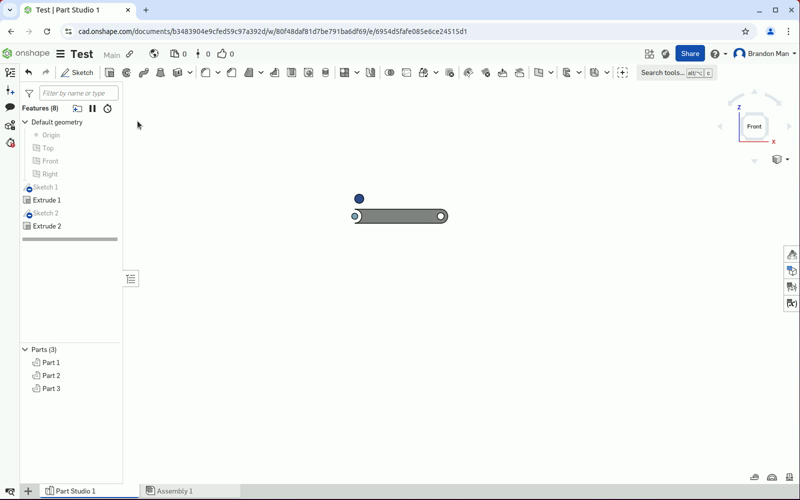
key(shift+h)
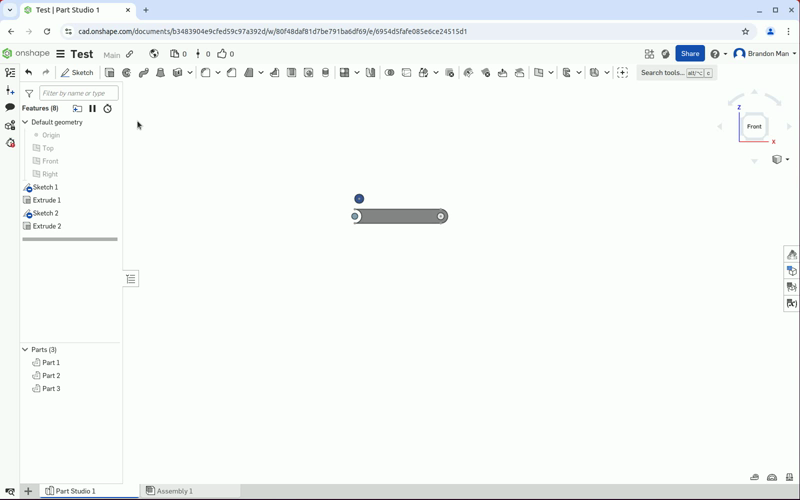
key(shift+7)
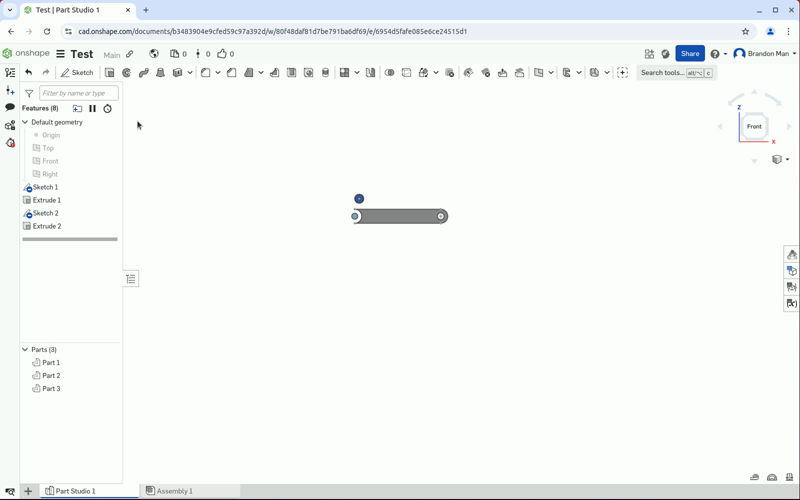
key(left, 2)
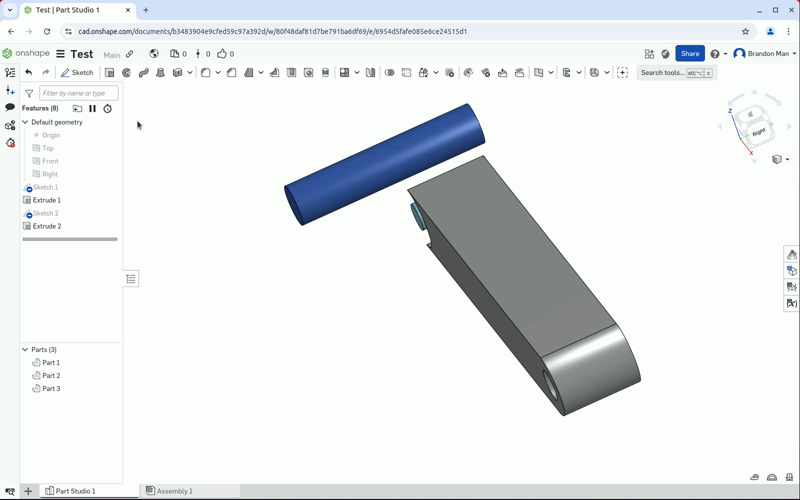
key(down, 2)
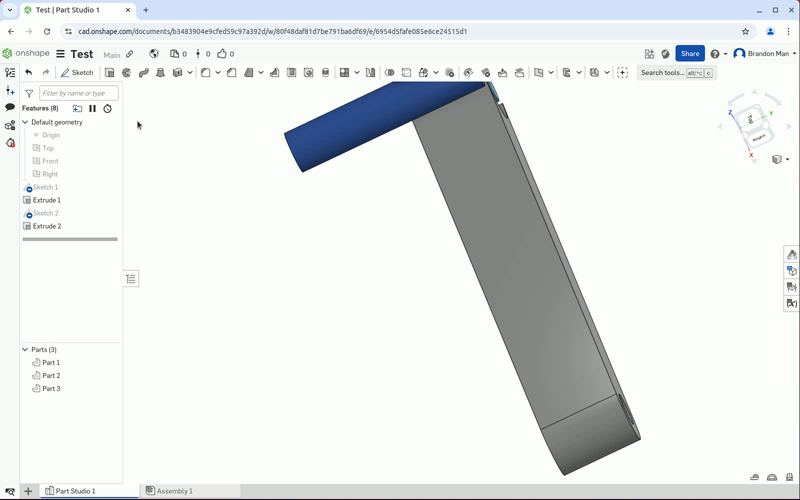
key(up, 2)
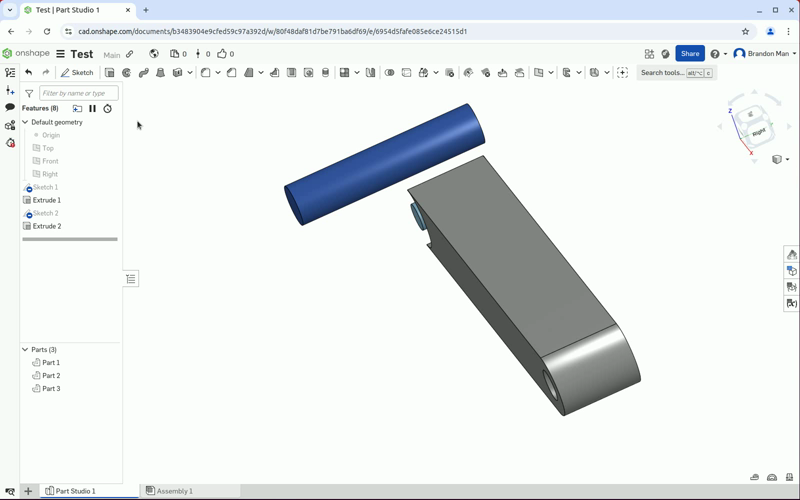
key(right, 2)
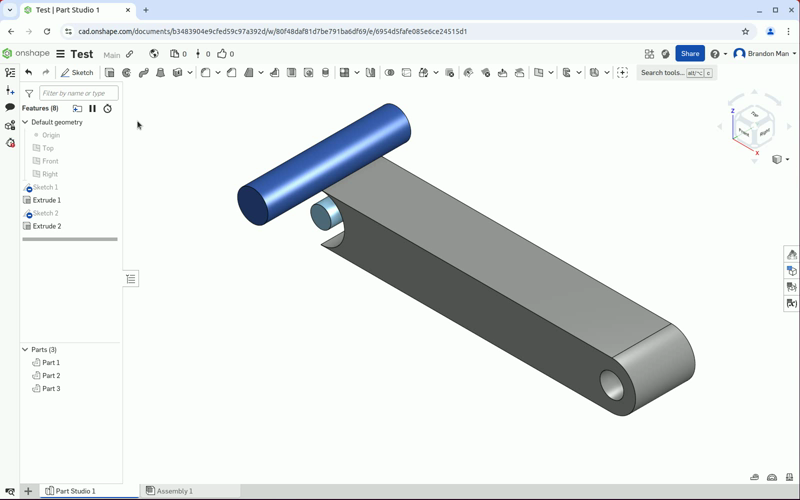
mouse_move(73, 189)
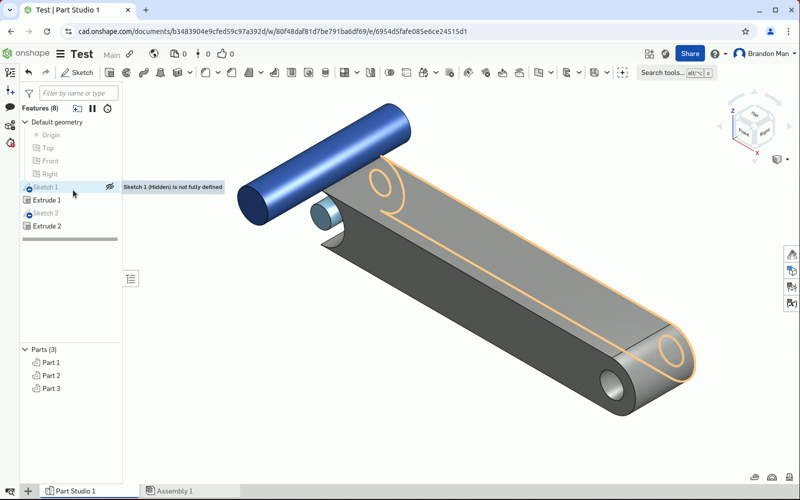
click(73, 189)